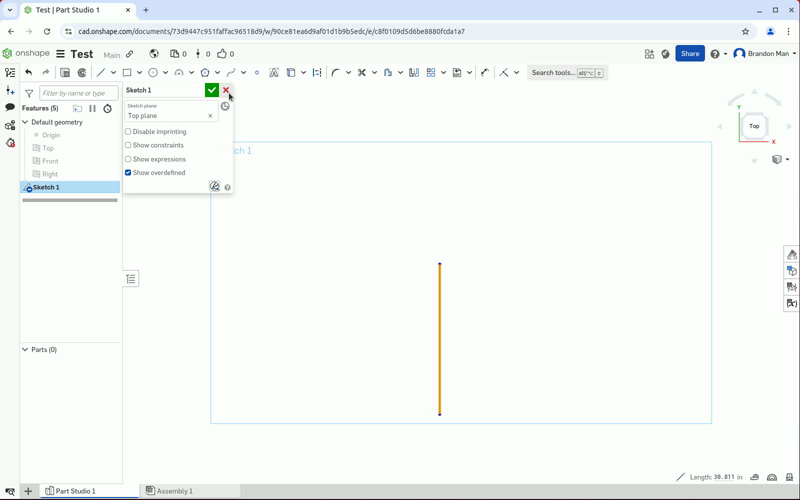
key(shift+h)
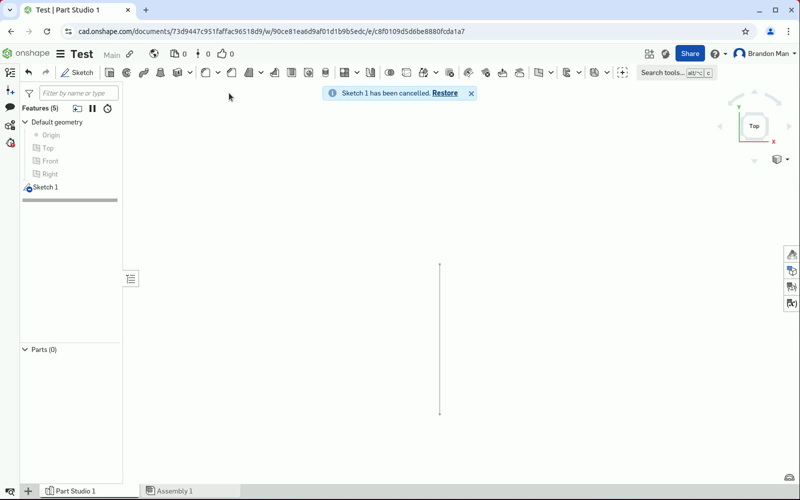
mouse_move(73, 352)
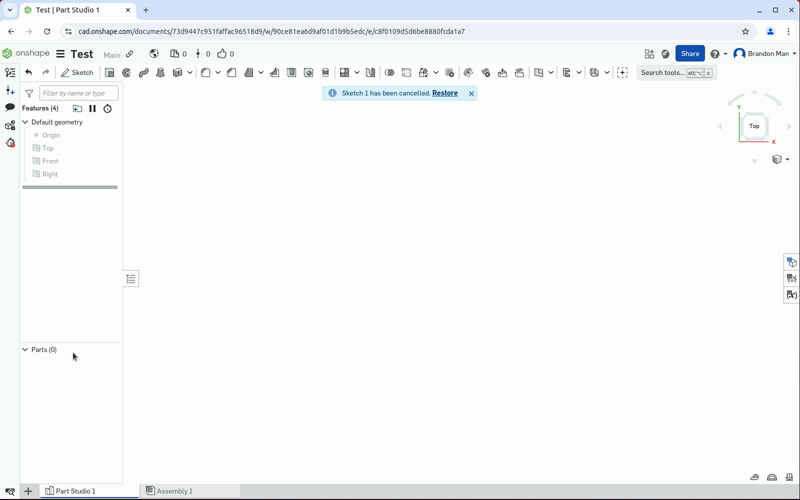
key(y)
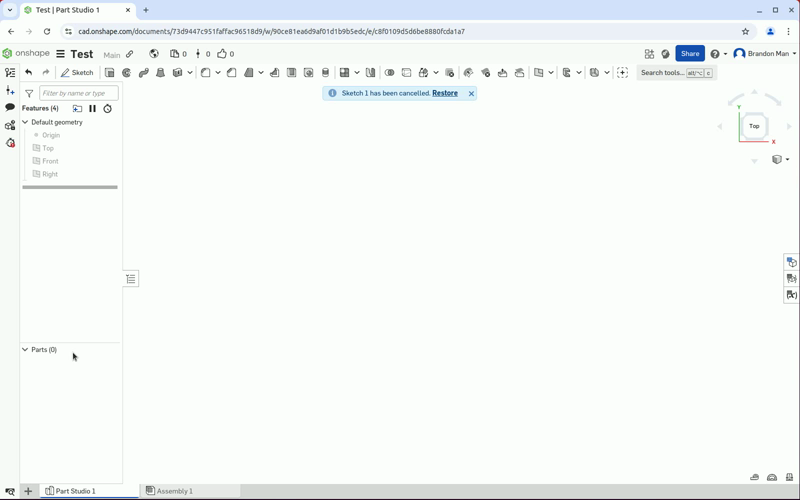
key(shift+p)
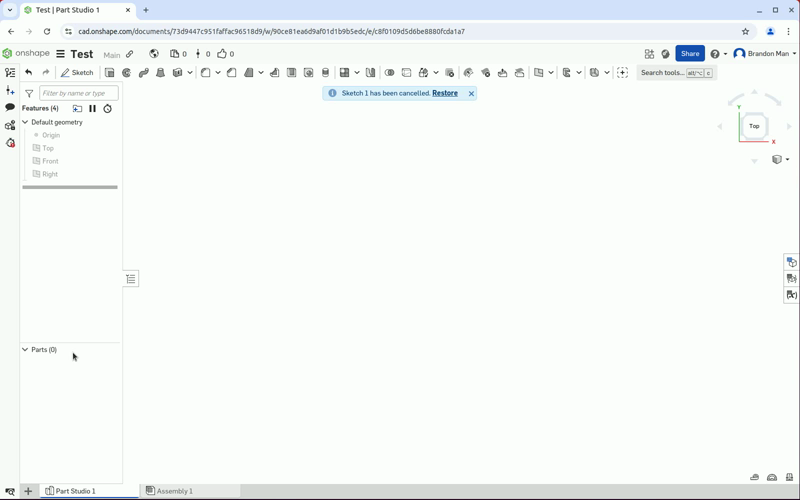
key(space)
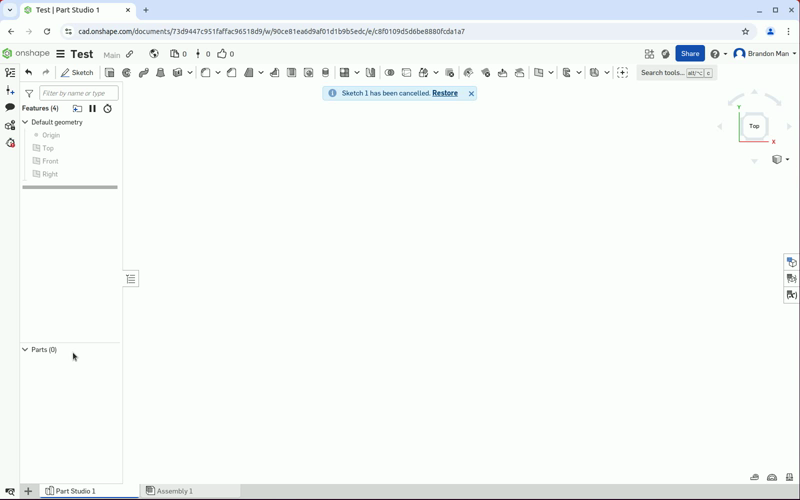
key_down(shift)
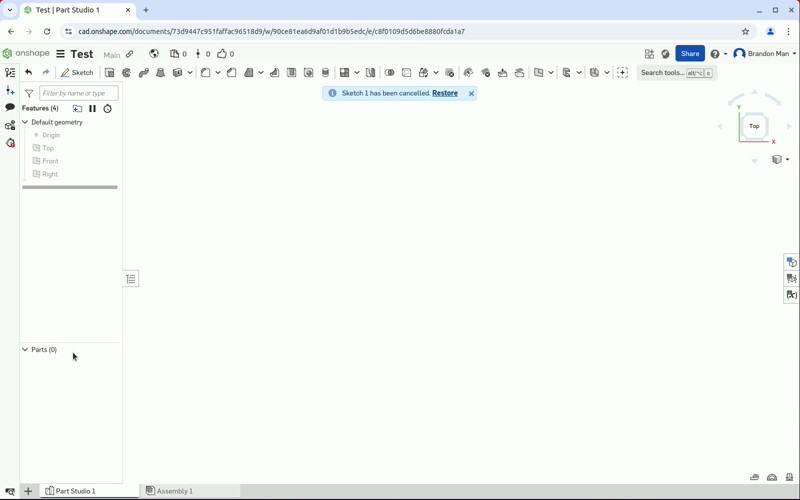
key(up)
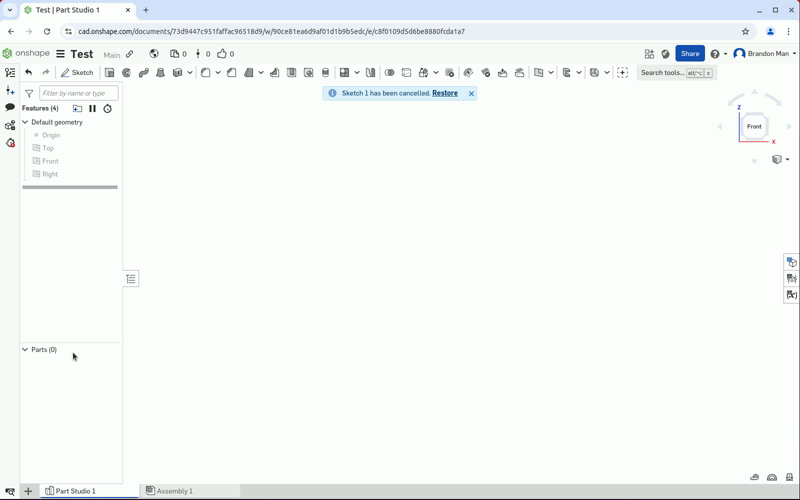
key_up(shift)
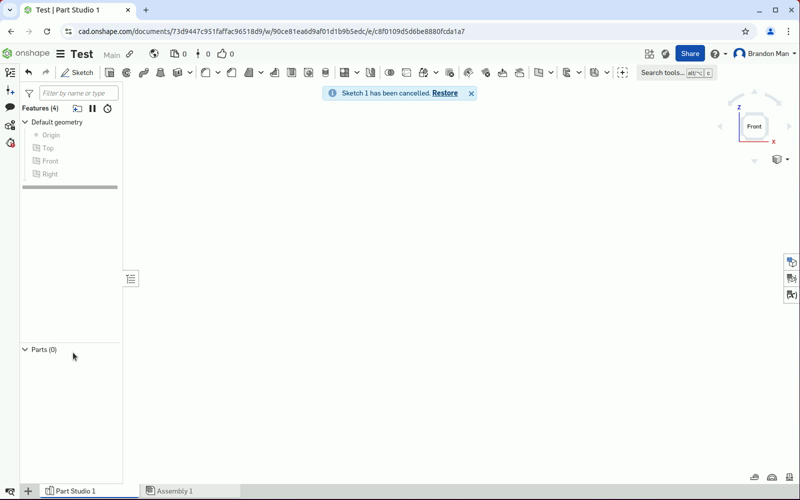
mouse_move(73, 352)
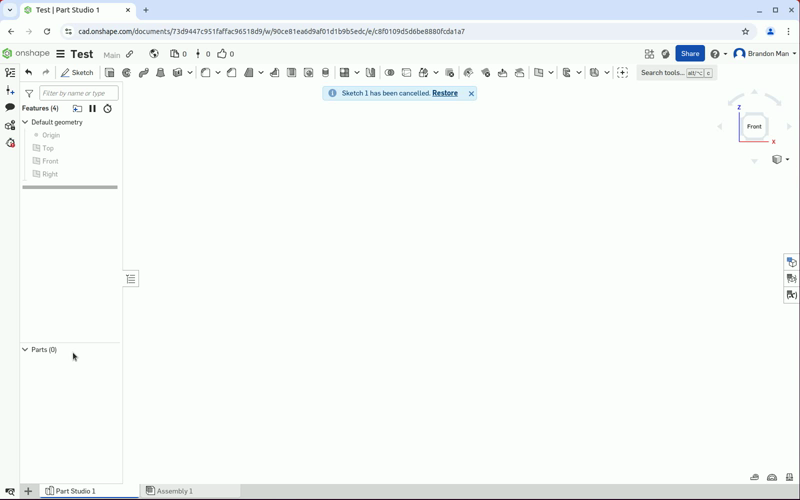
key(shift+y)
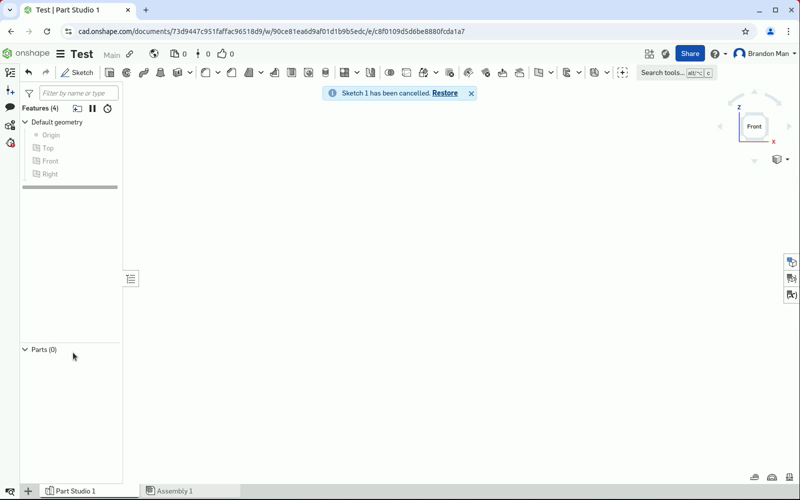
key(shift+s)
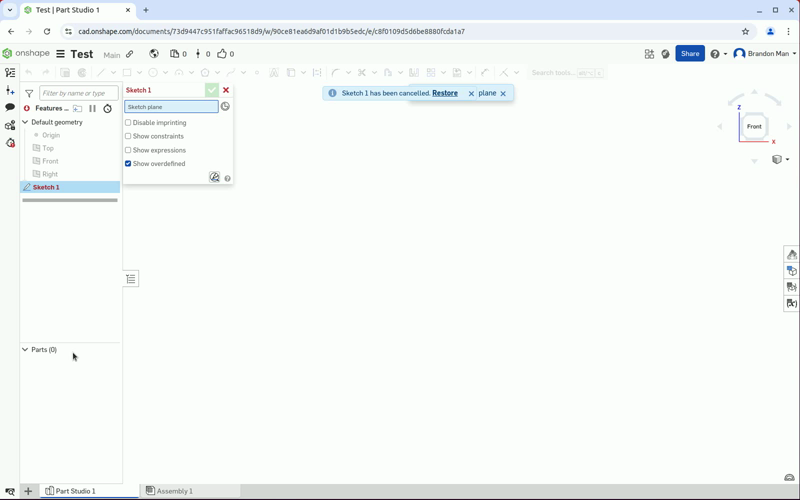
mouse_move(73, 163)
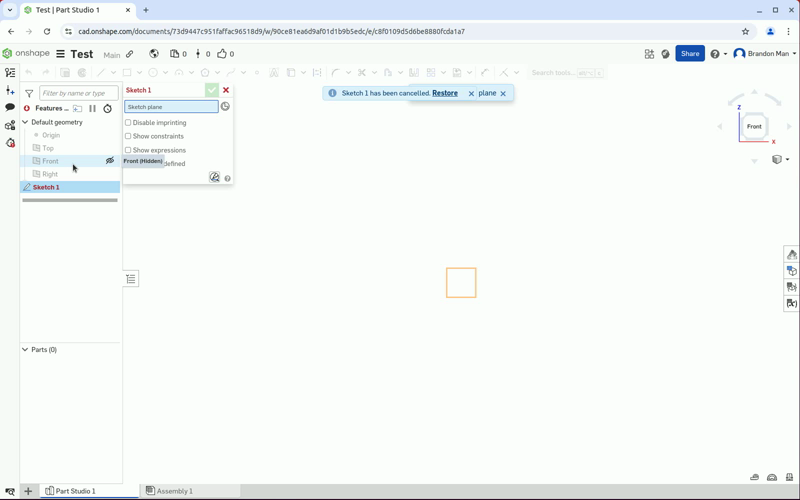
click(73, 163)
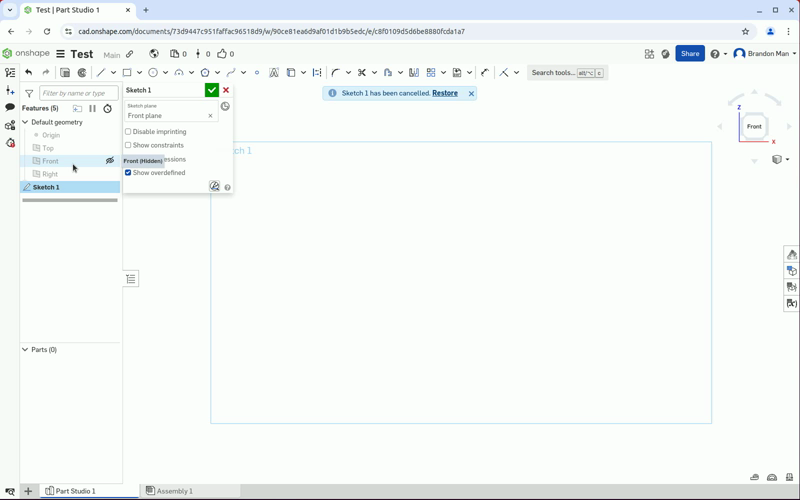
mouse_move(73, 352)
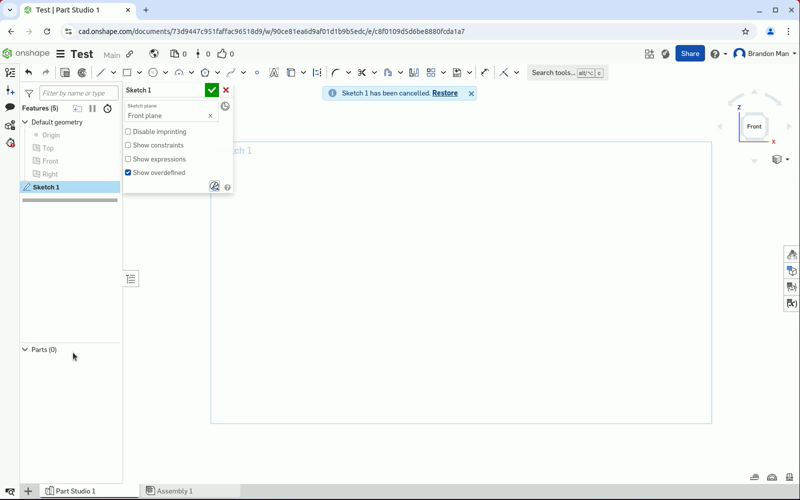
key(y)
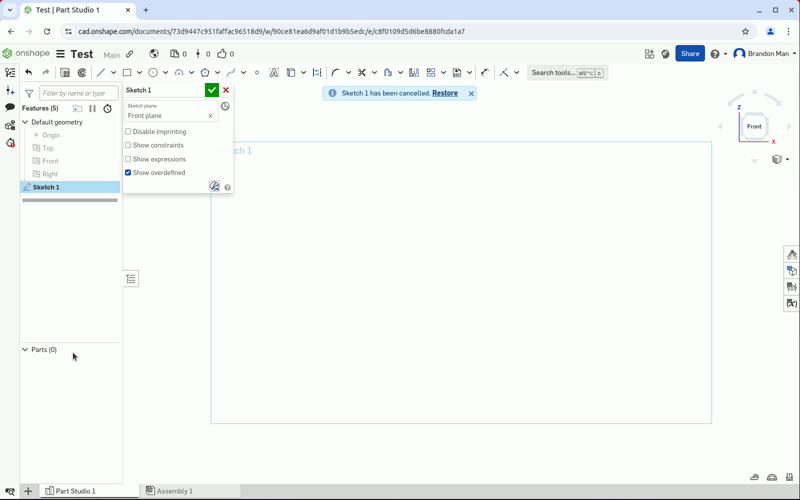
key(l)
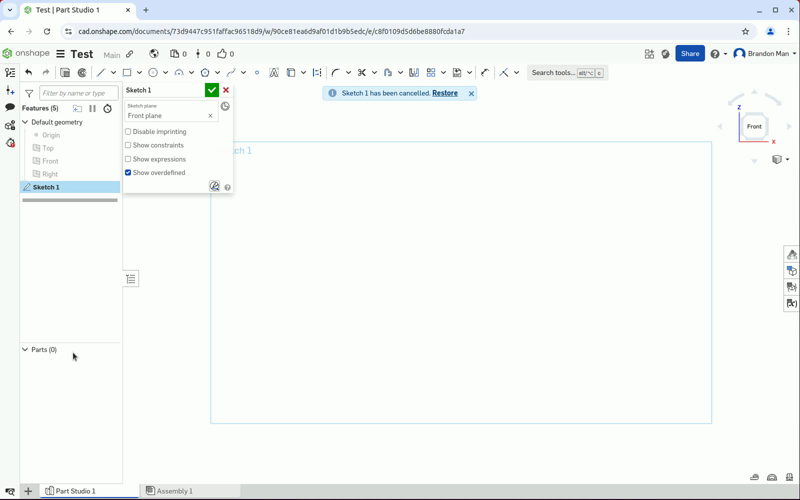
key_down(shift)
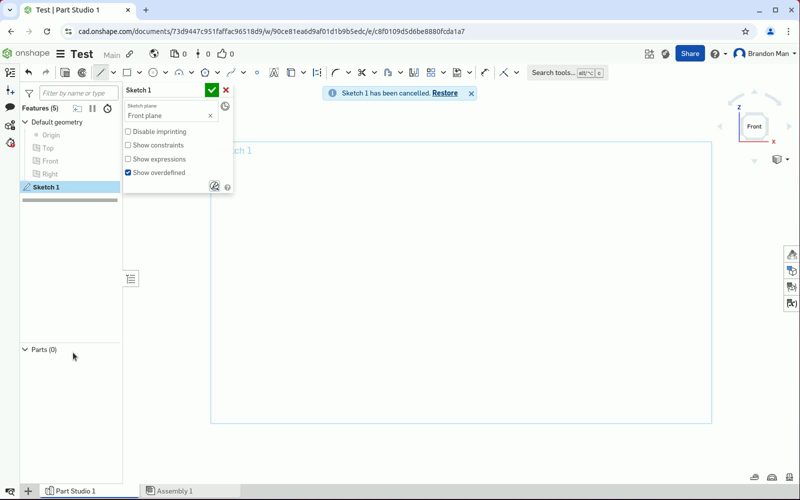
mouse_move(361, 270)
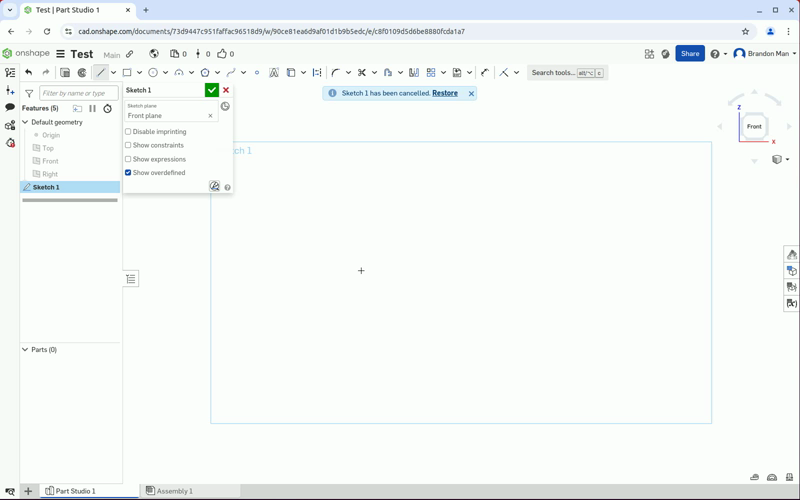
click(361, 270)
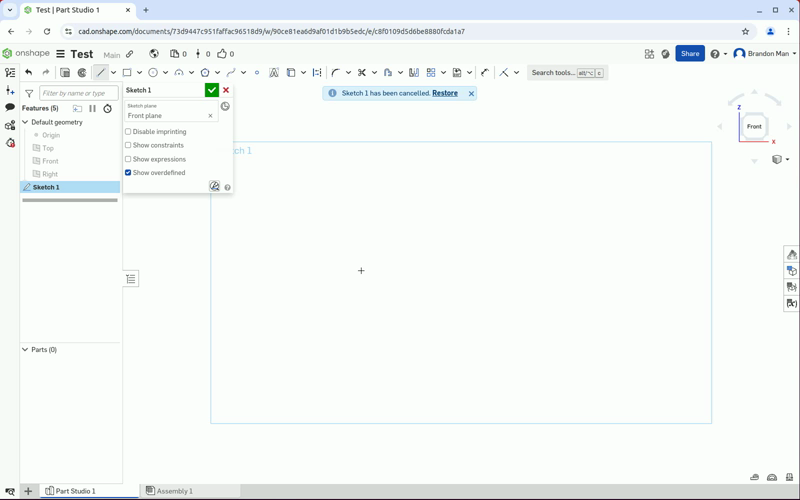
key_up(shift)
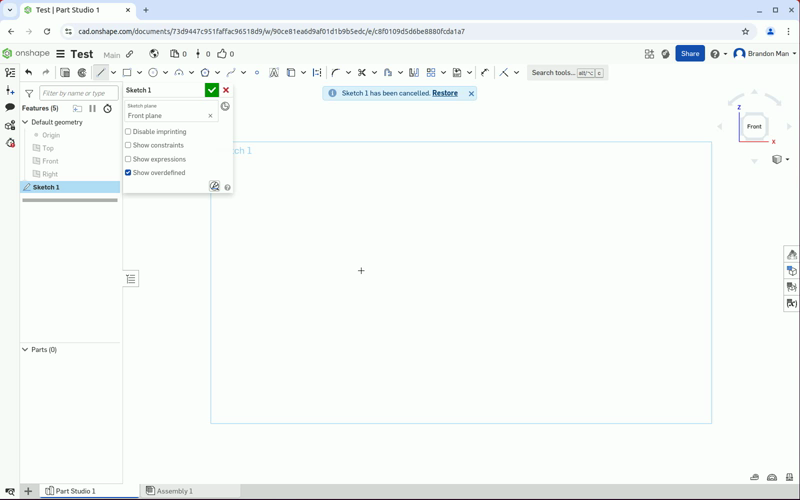
key_down(shift)
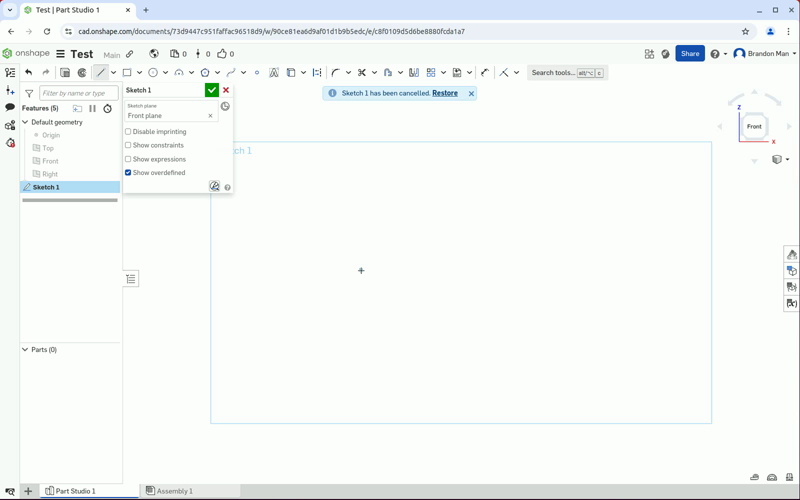
mouse_move(391, 270)
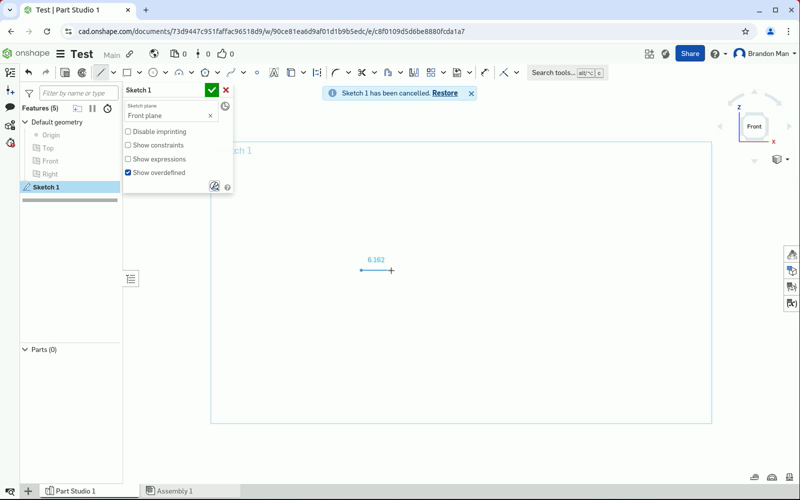
mouse_move(410, 270)
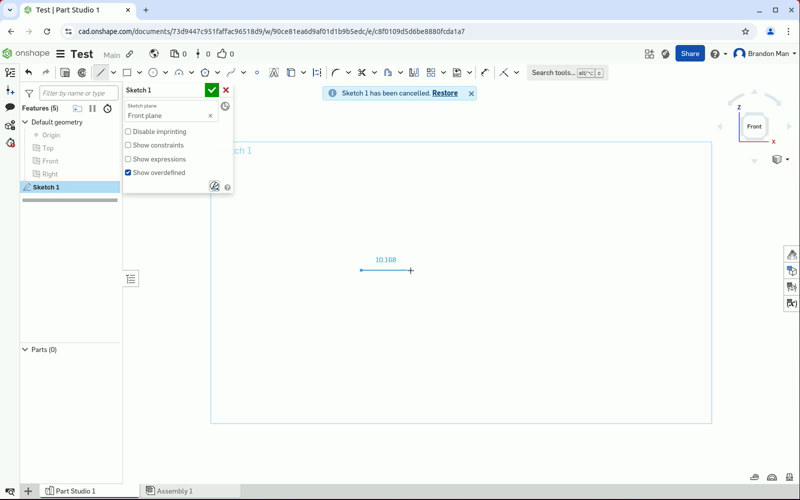
click(410, 270)
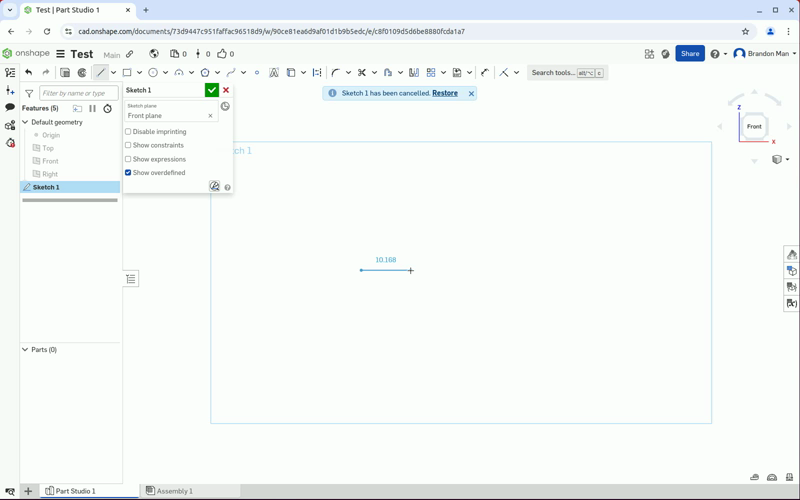
key_up(shift)
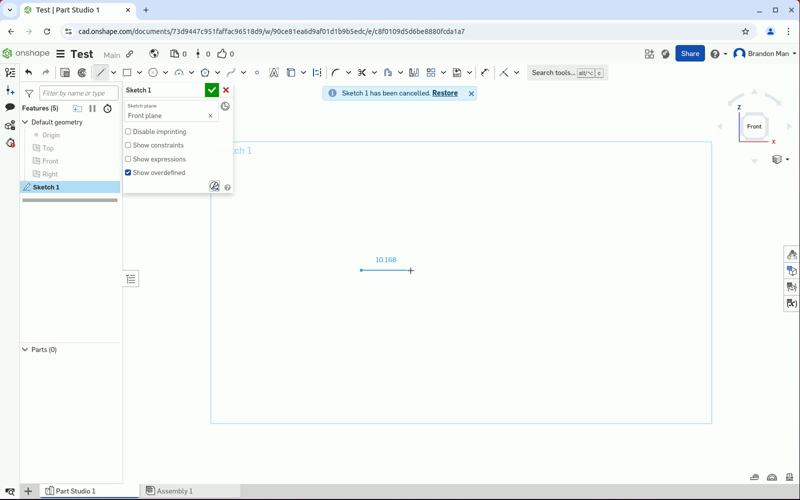
key_down(shift)
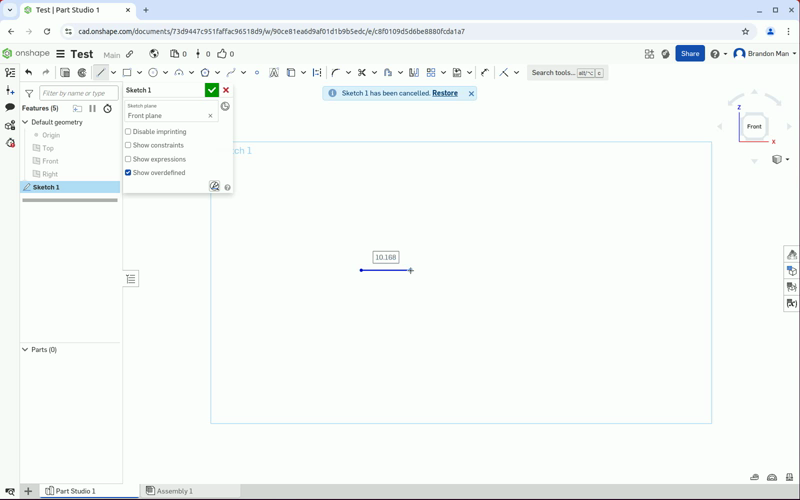
mouse_move(440, 270)
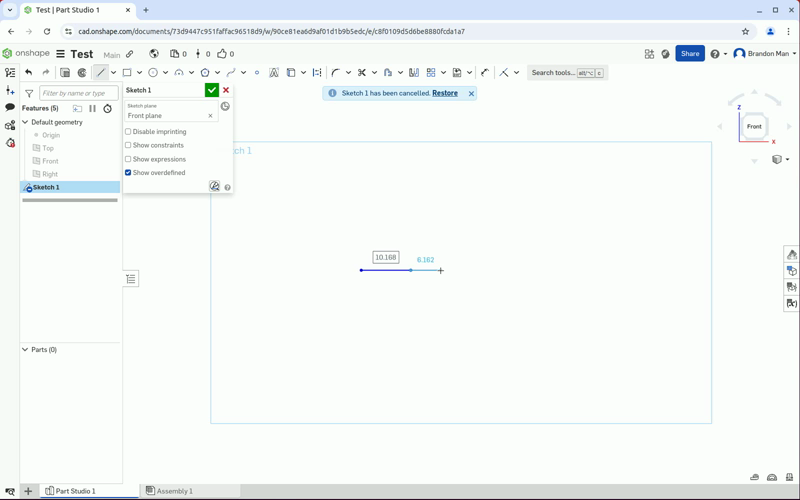
mouse_move(410, 220)
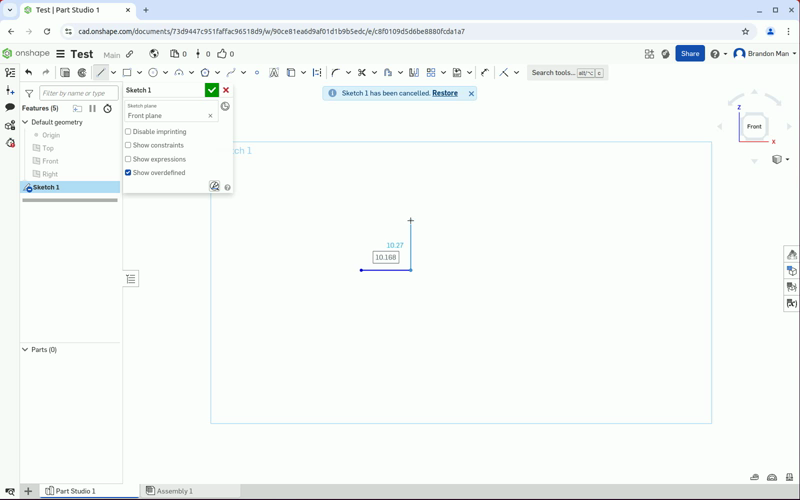
click(410, 220)
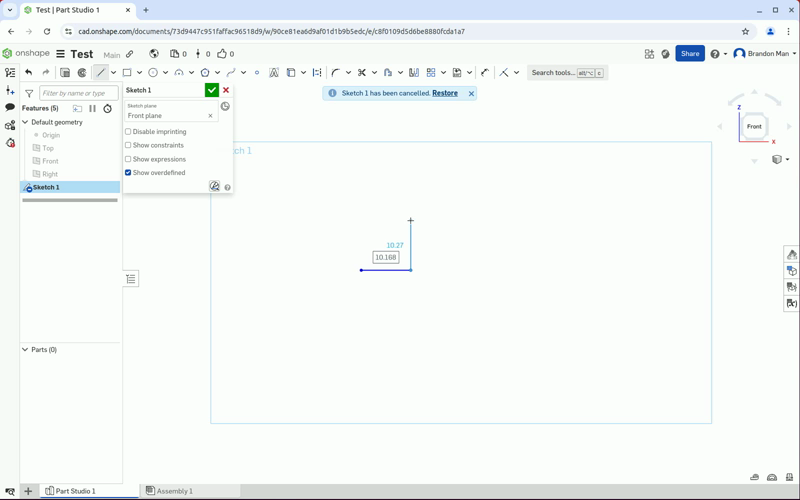
key_up(shift)
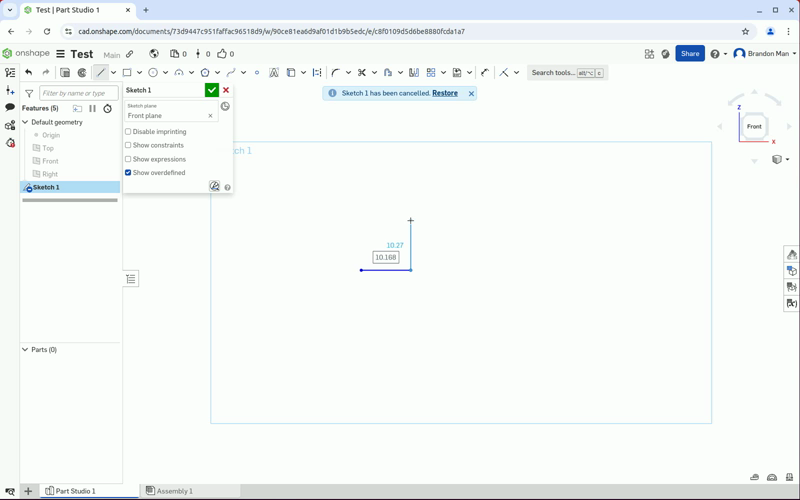
key_down(shift)
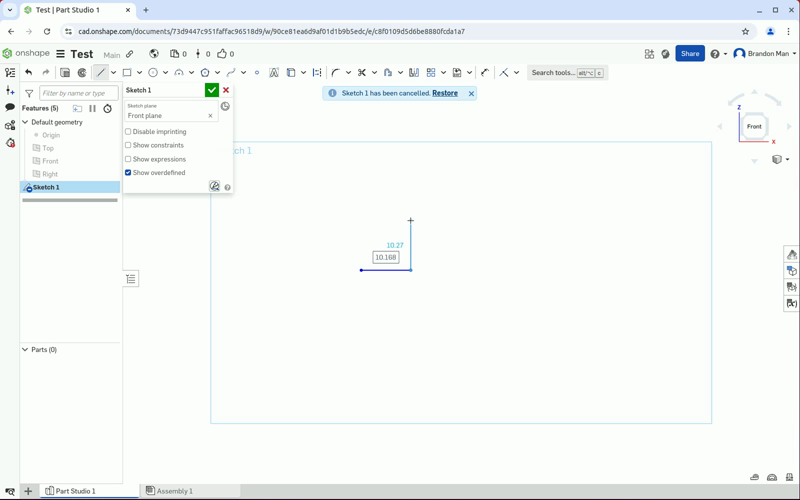
mouse_move(440, 220)
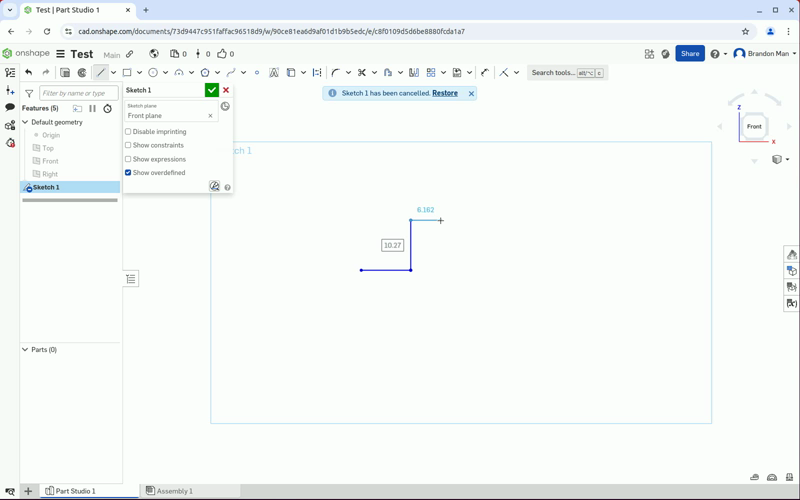
mouse_move(361, 220)
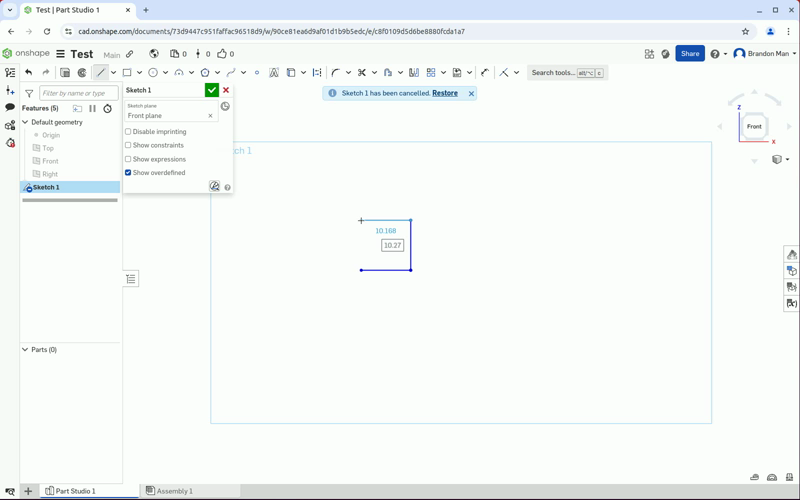
click(361, 220)
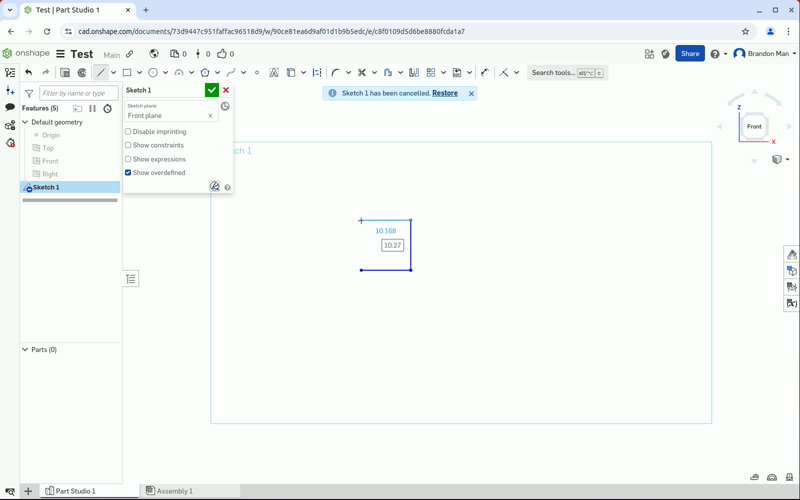
key_up(shift)
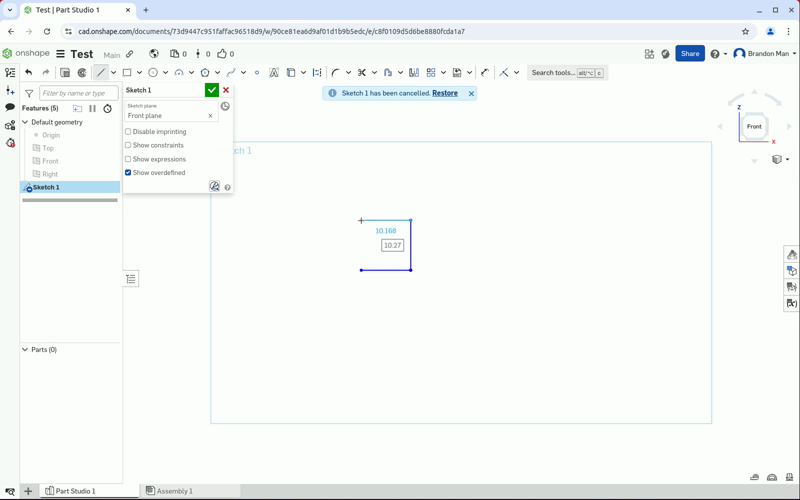
mouse_move(391, 220)
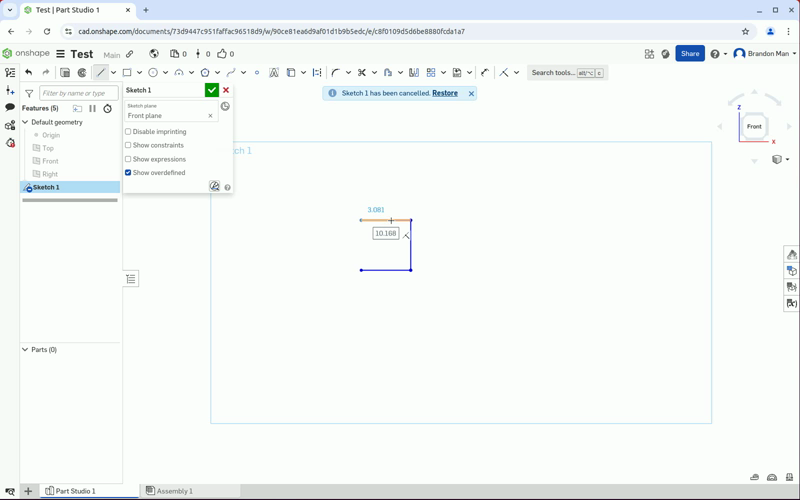
key_down(shift)
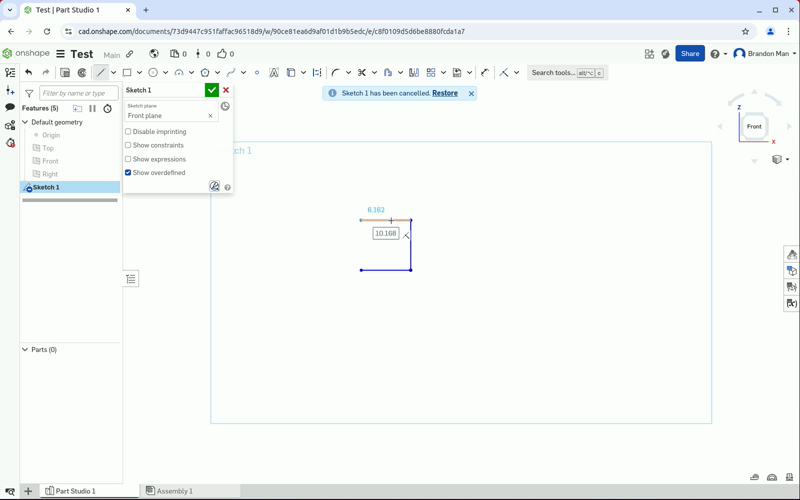
mouse_move(361, 270)
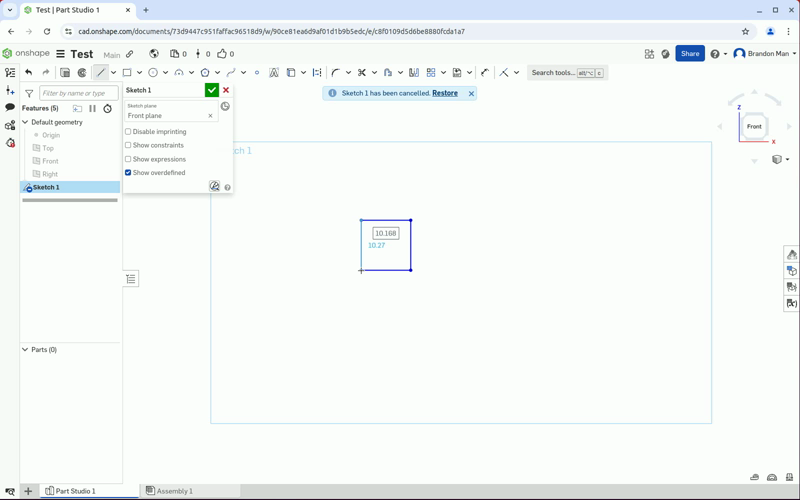
key_up(shift)
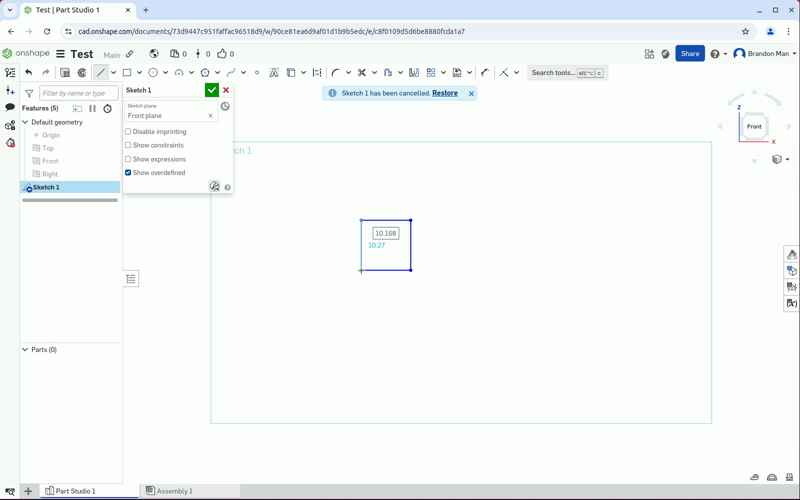
click(361, 270)
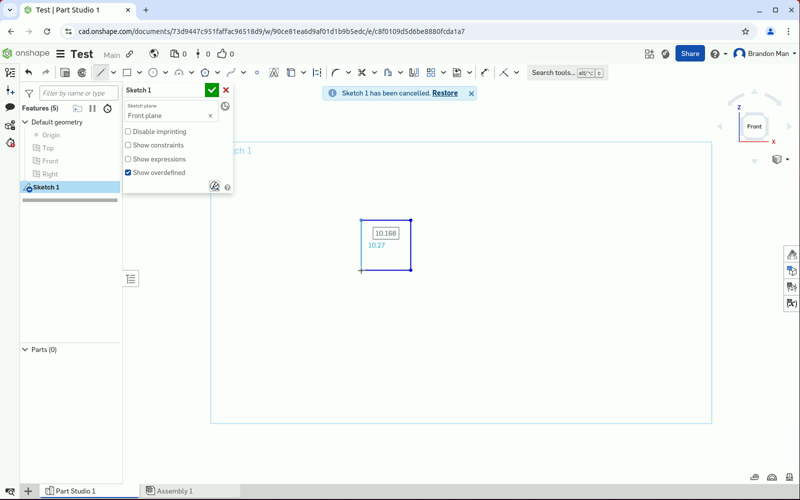
key(esc)
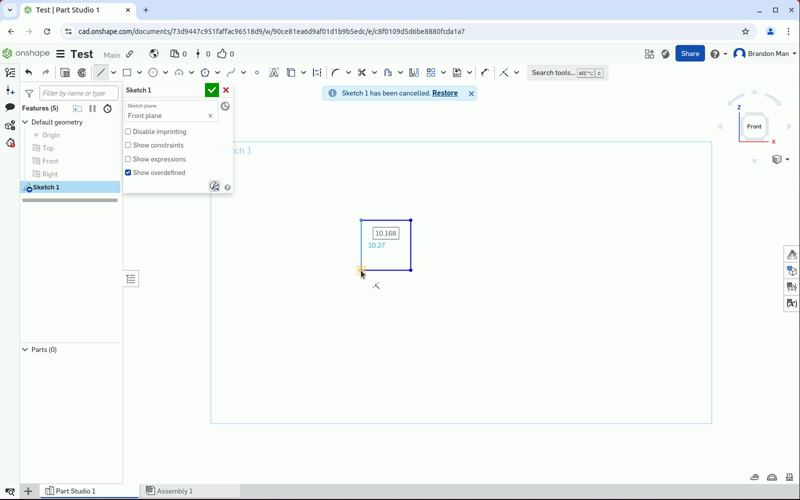
mouse_move(381, 267)
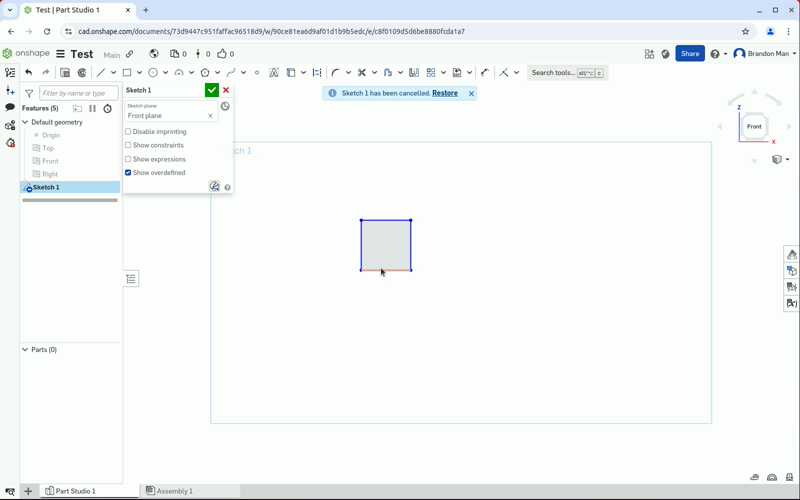
click(381, 267)
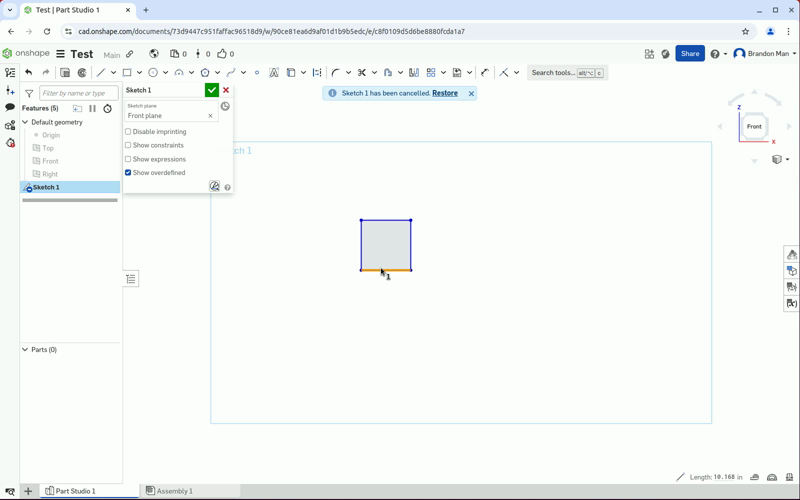
mouse_move(73, 352)
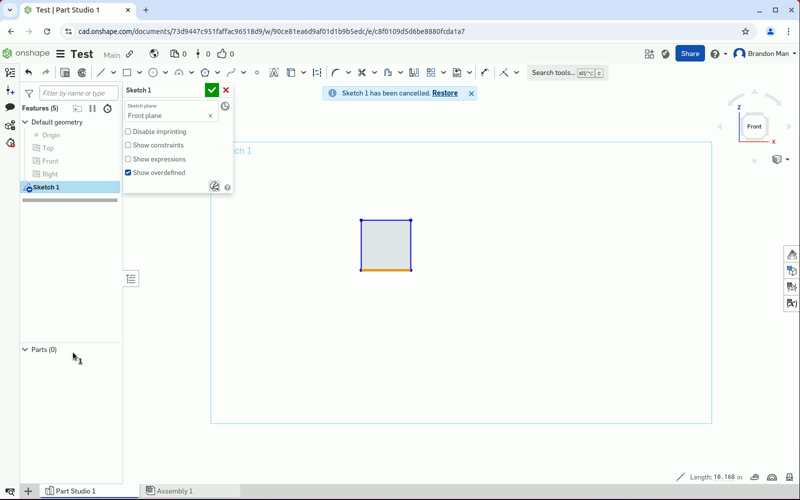
key(shift+y)
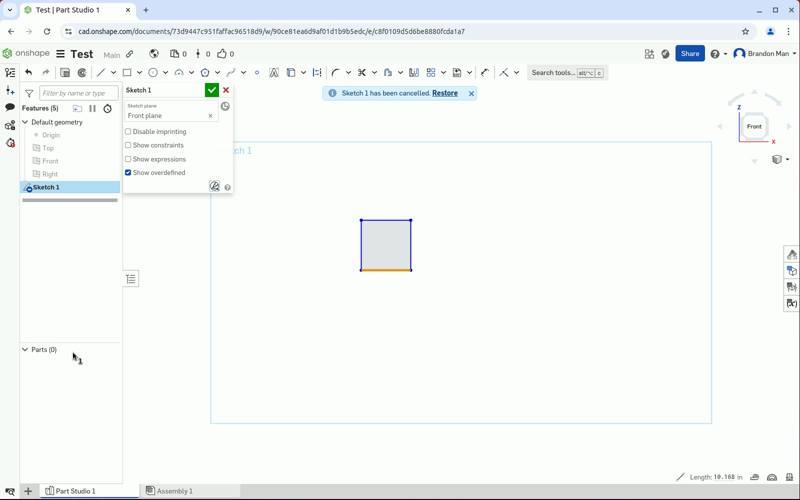
key(shift+e)
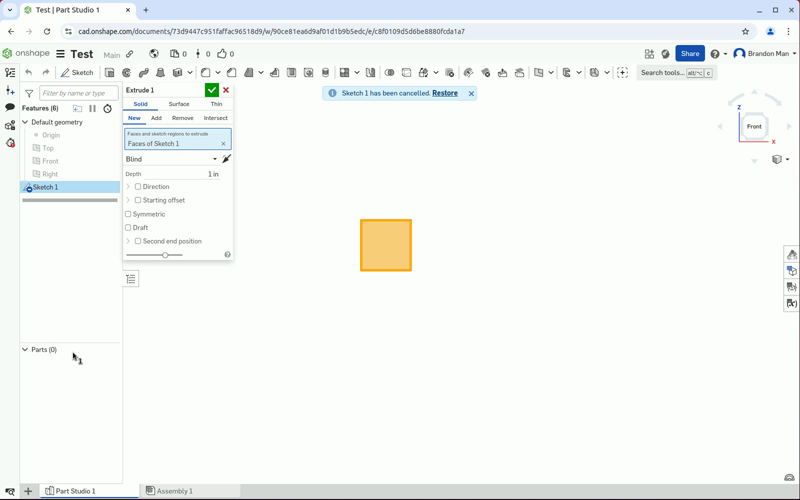
mouse_move(143, 106)
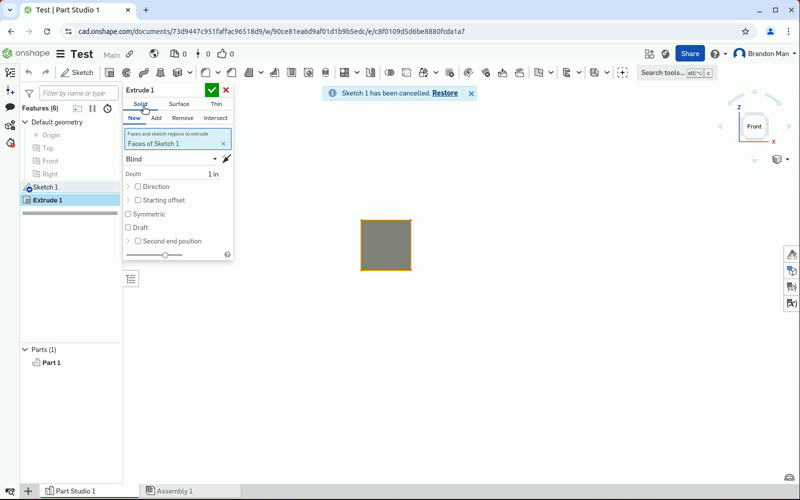
click(143, 106)
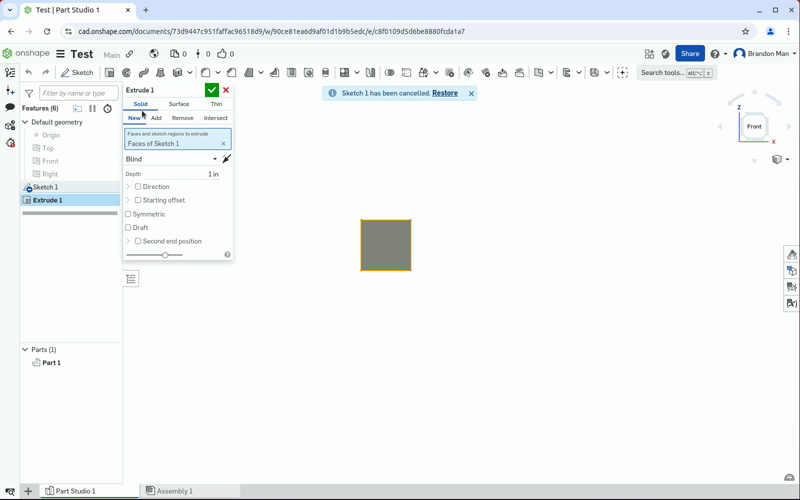
mouse_move(137, 120)
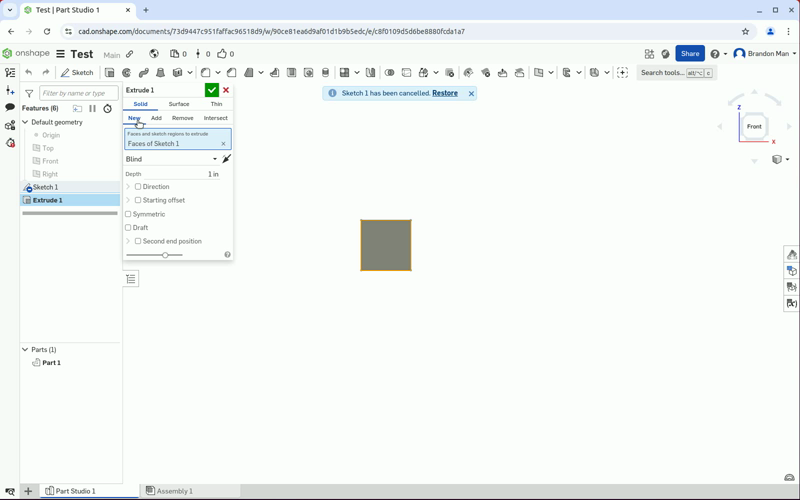
click(137, 120)
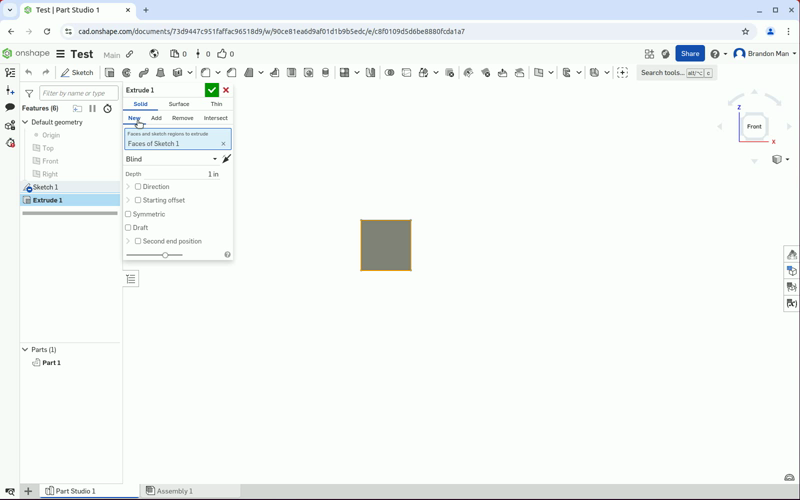
key(tab, 4)
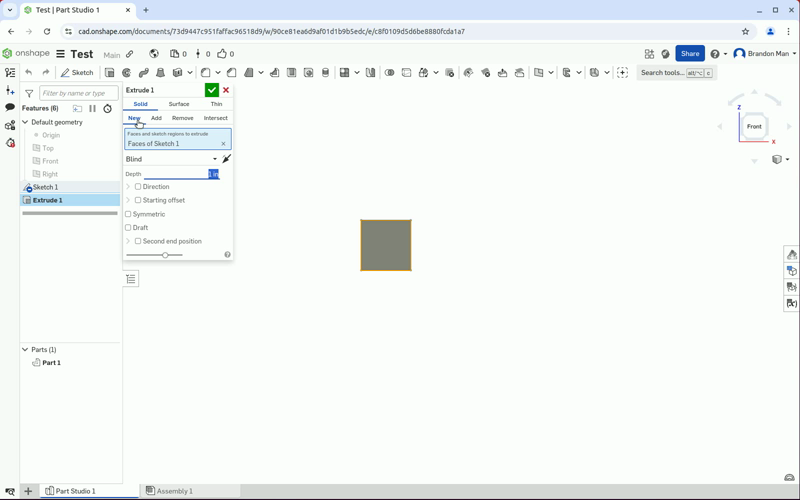
text(8.425)
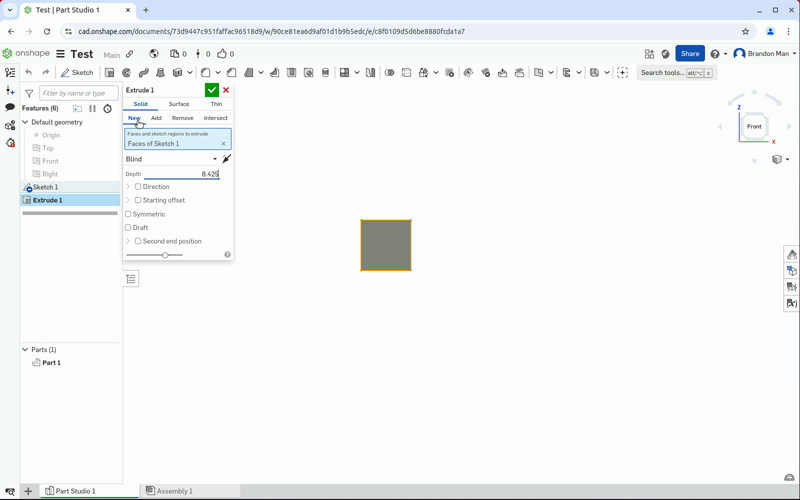
key(enter)
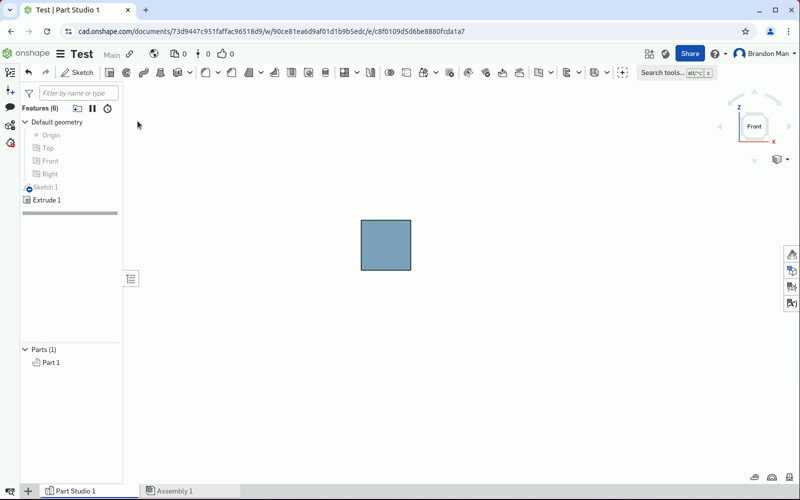
key(shift+h)
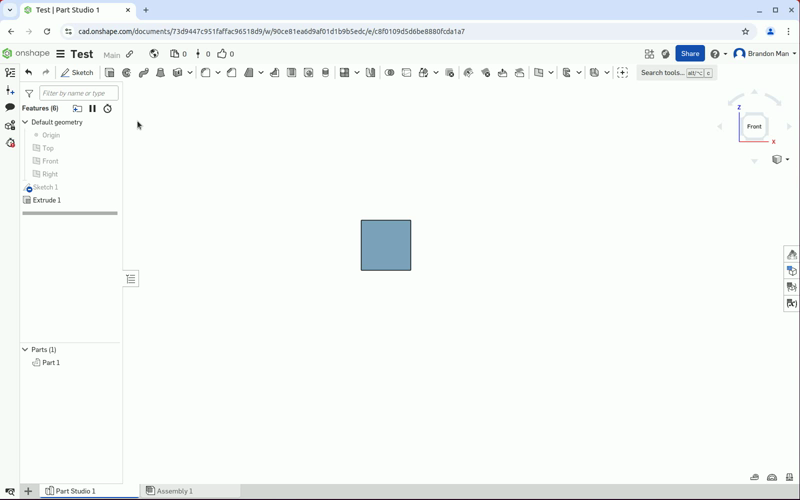
key(shift+h)
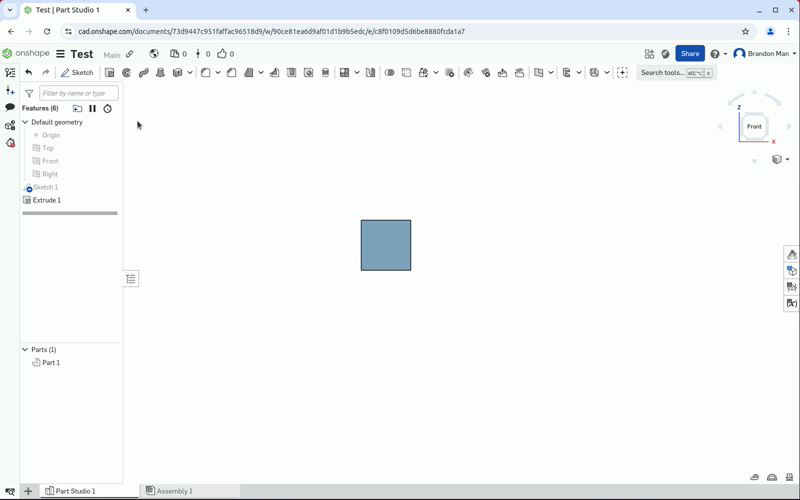
mouse_move(73, 189)
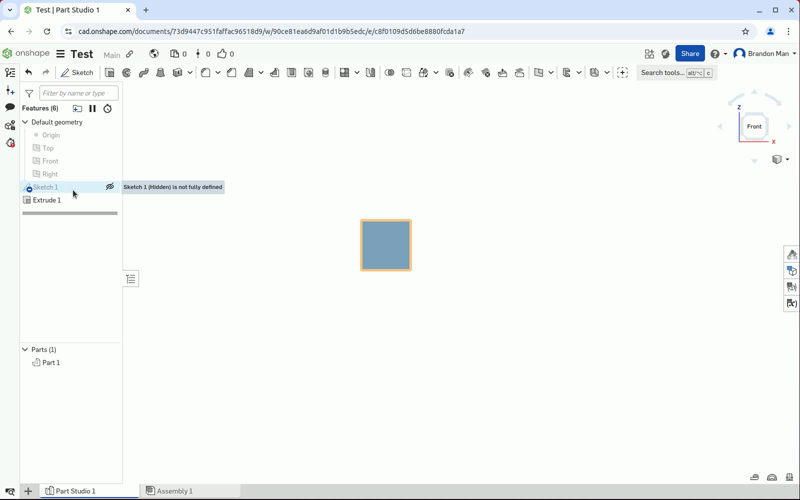
click(73, 189)
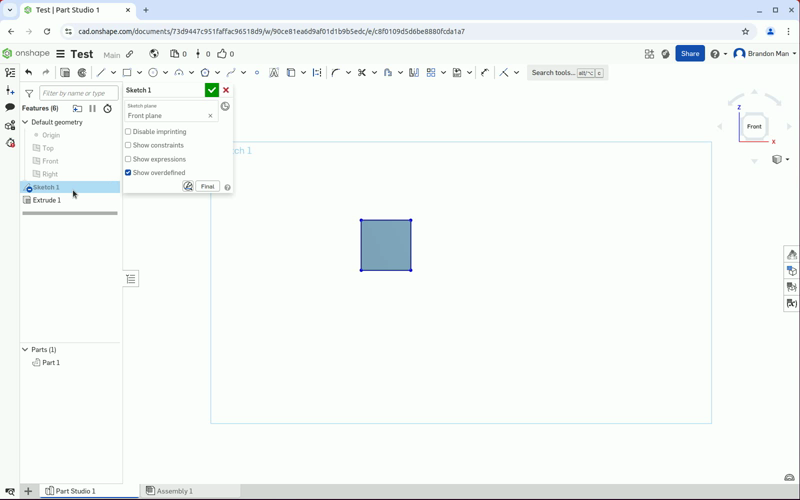
mouse_move(229, 92)
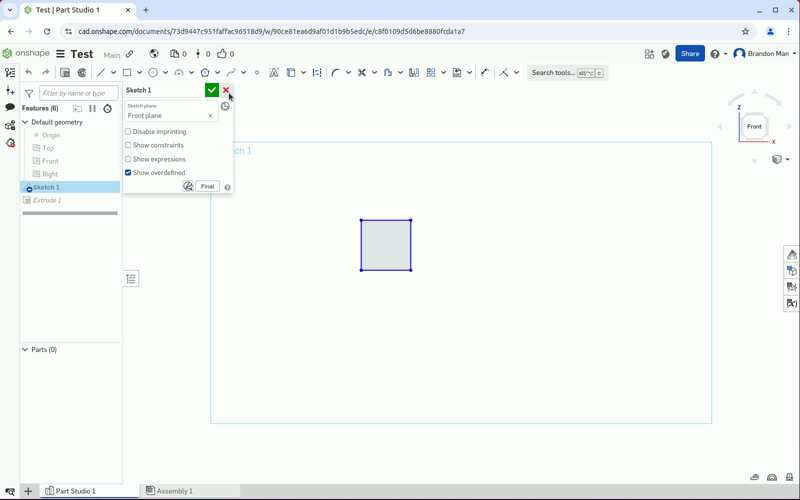
click(229, 92)
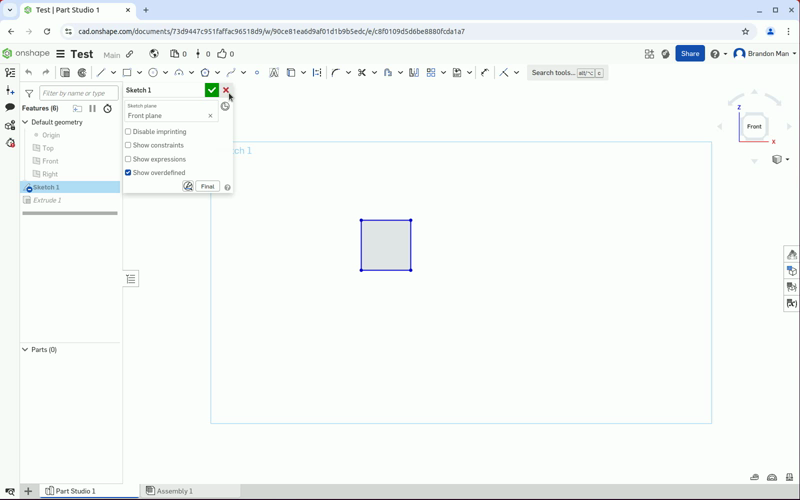
key(shift+s)
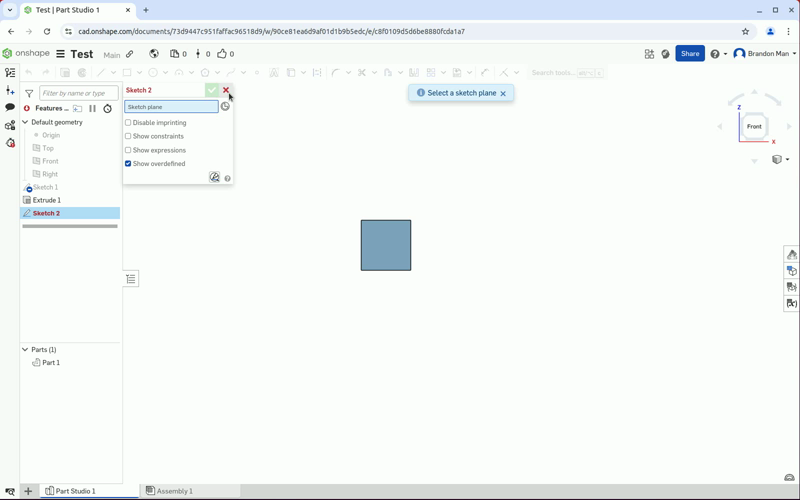
mouse_move(73, 163)
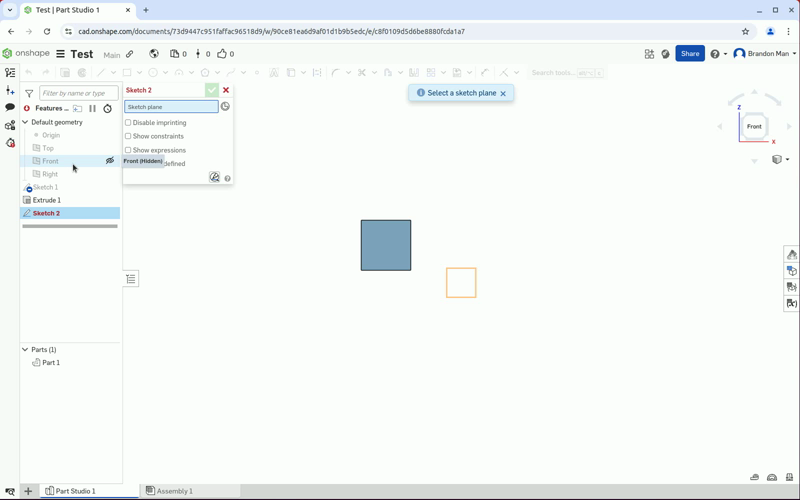
click(73, 163)
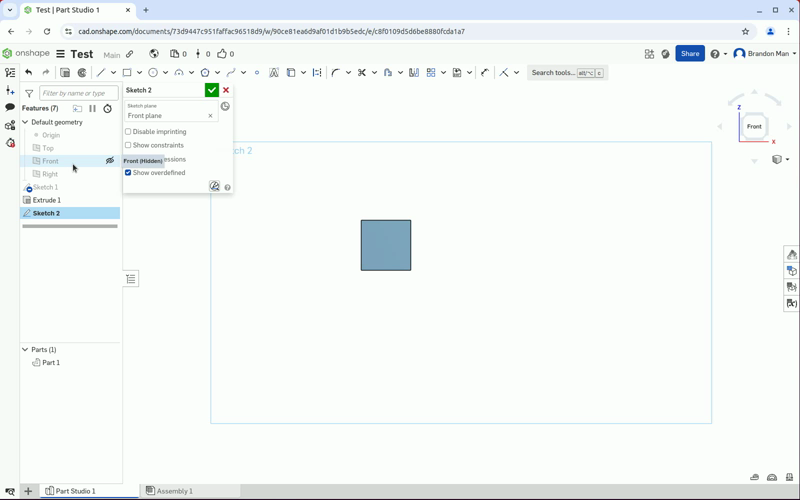
mouse_move(73, 352)
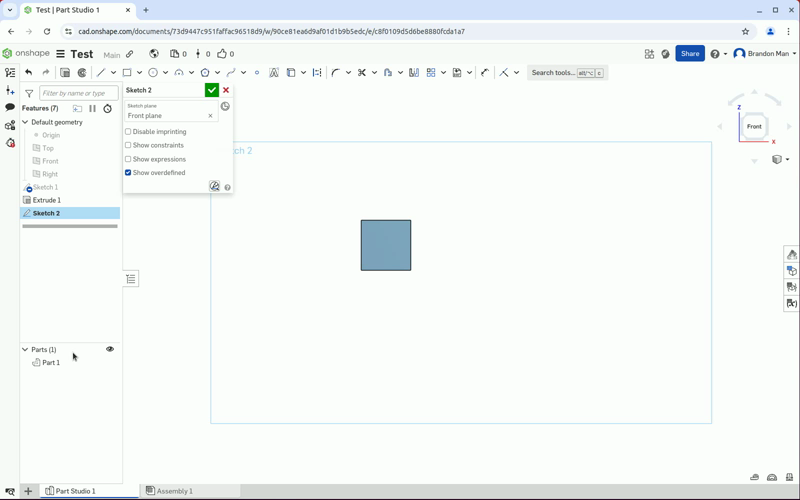
key(y)
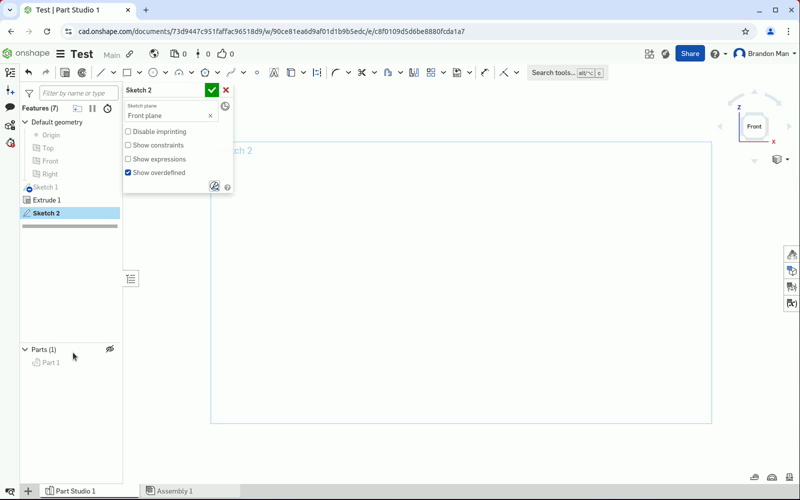
key(l)
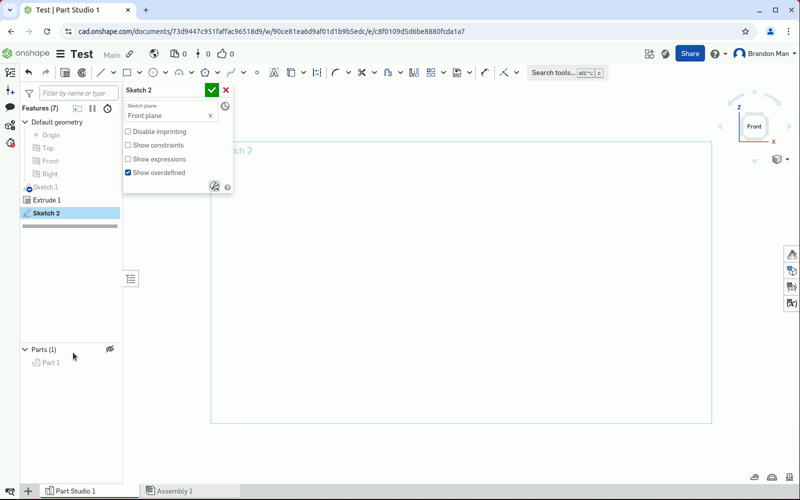
key_down(shift)
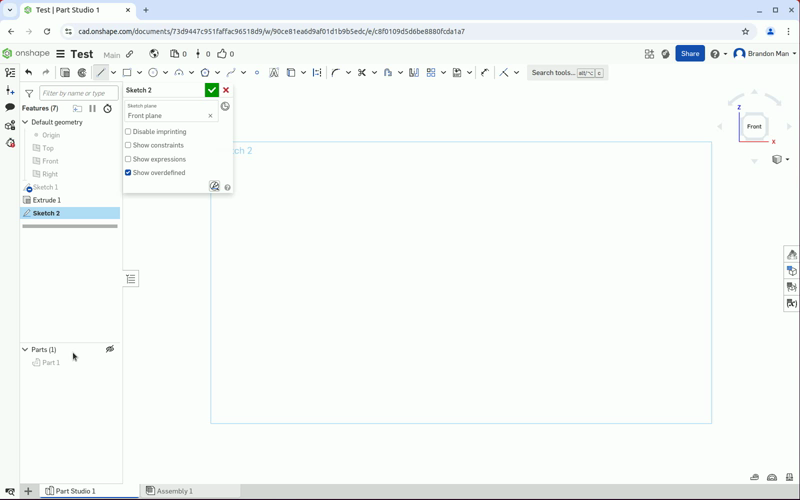
mouse_move(411, 219)
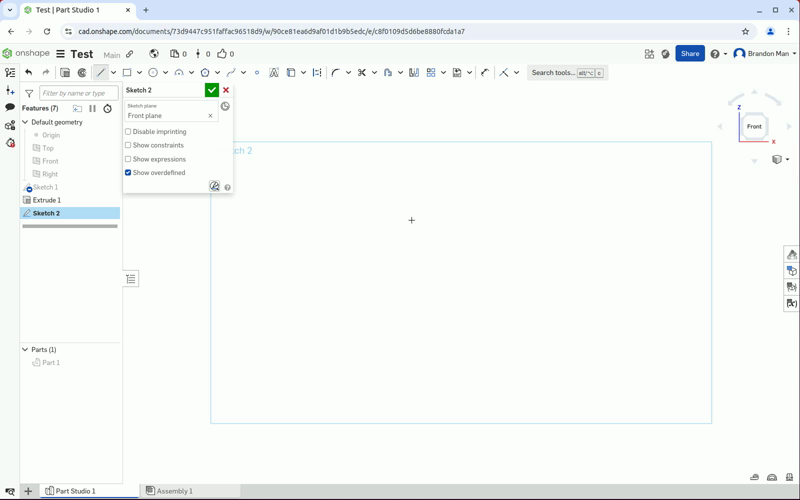
click(411, 219)
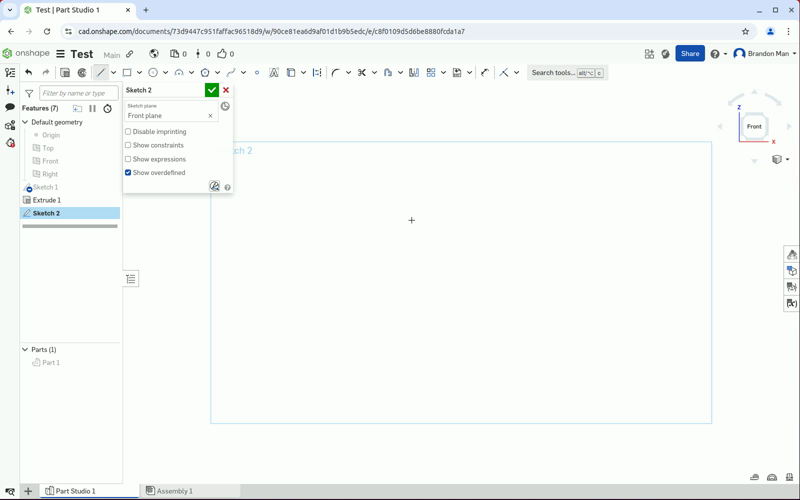
key_up(shift)
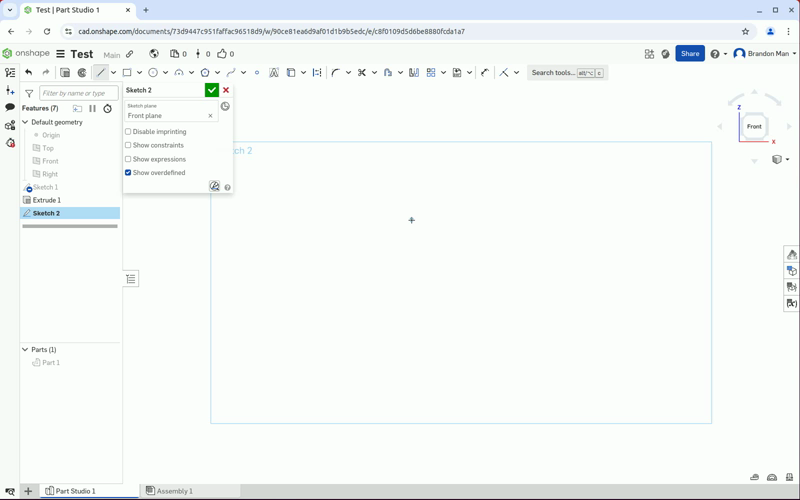
key_down(shift)
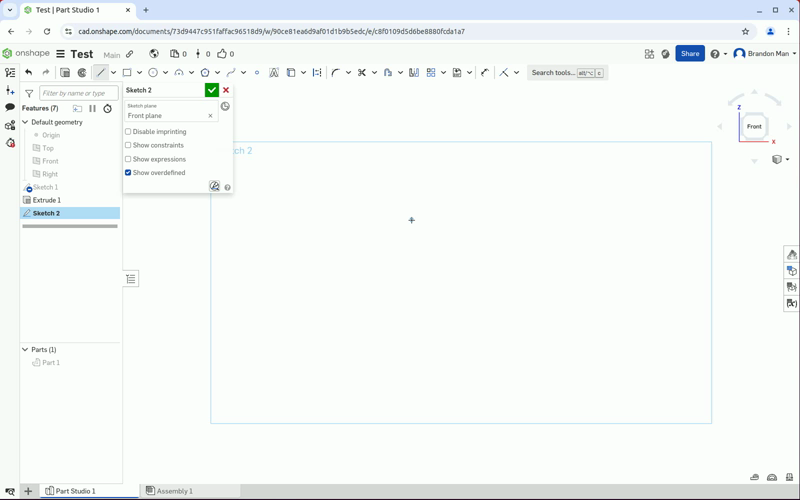
mouse_move(441, 219)
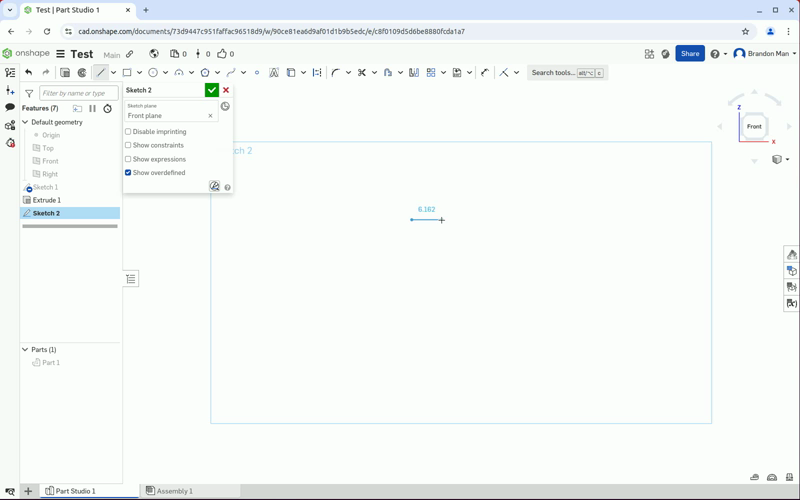
mouse_move(461, 219)
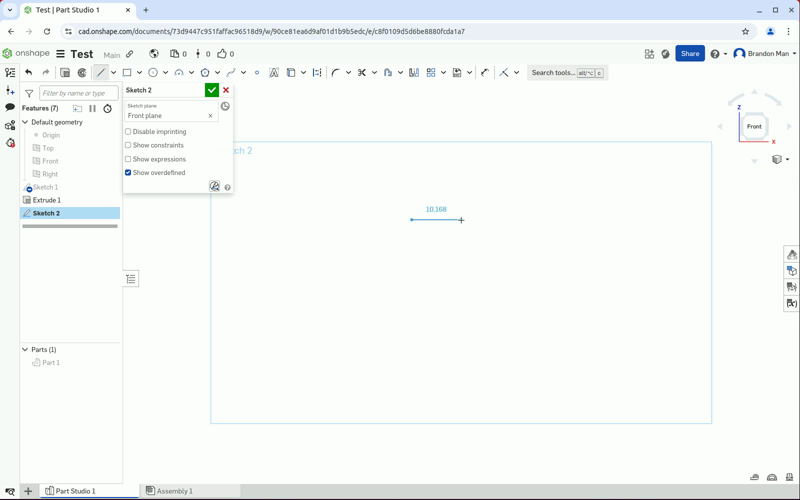
click(461, 219)
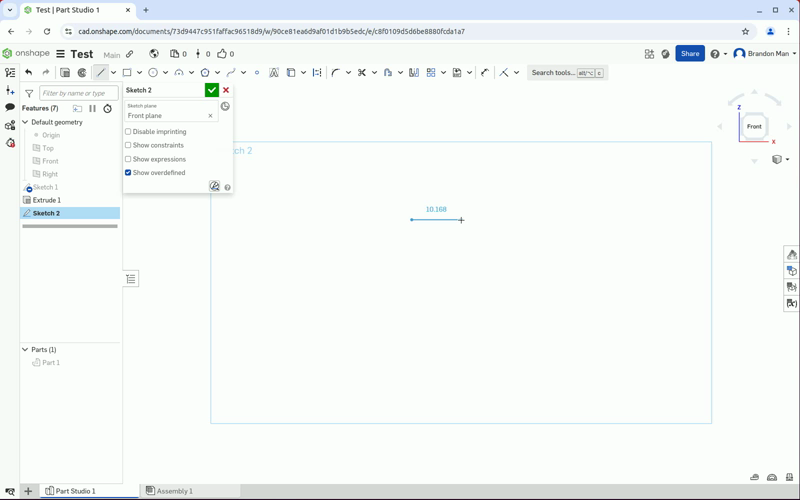
key_up(shift)
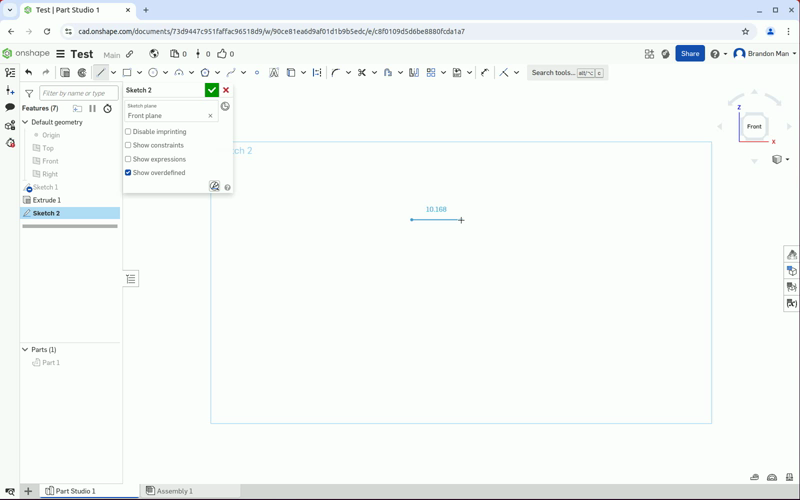
key_down(shift)
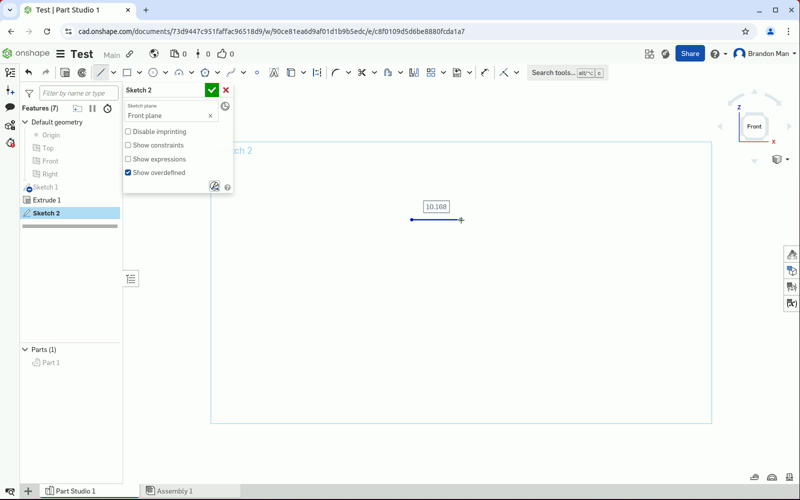
mouse_move(491, 219)
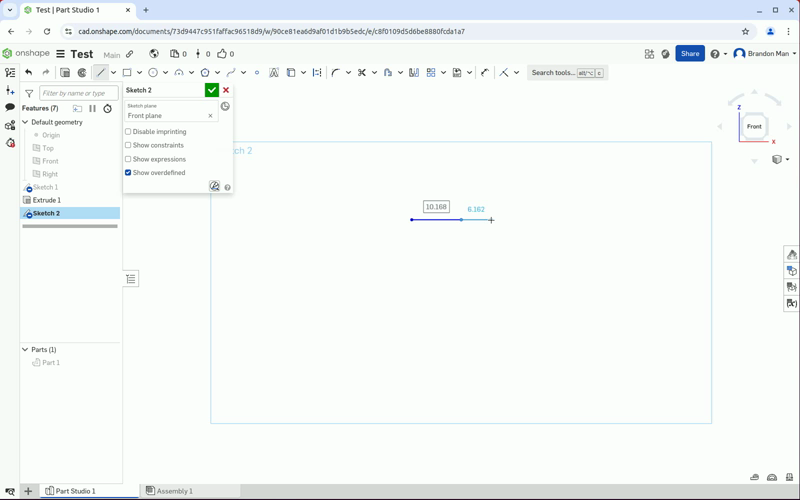
mouse_move(461, 169)
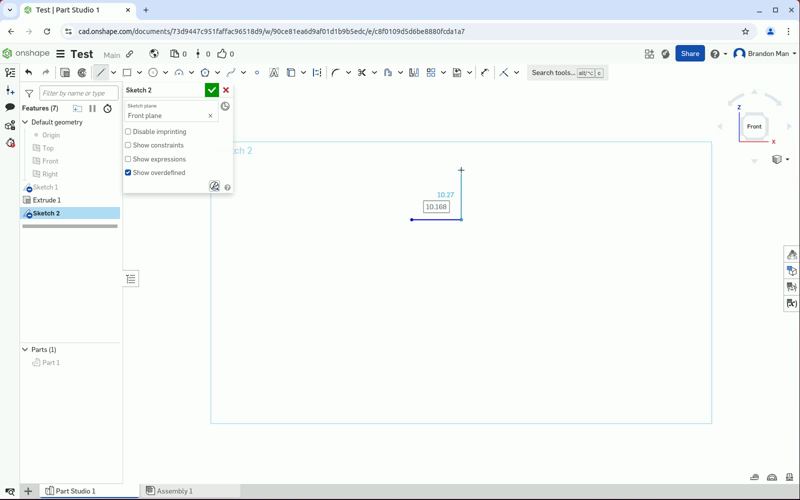
click(461, 169)
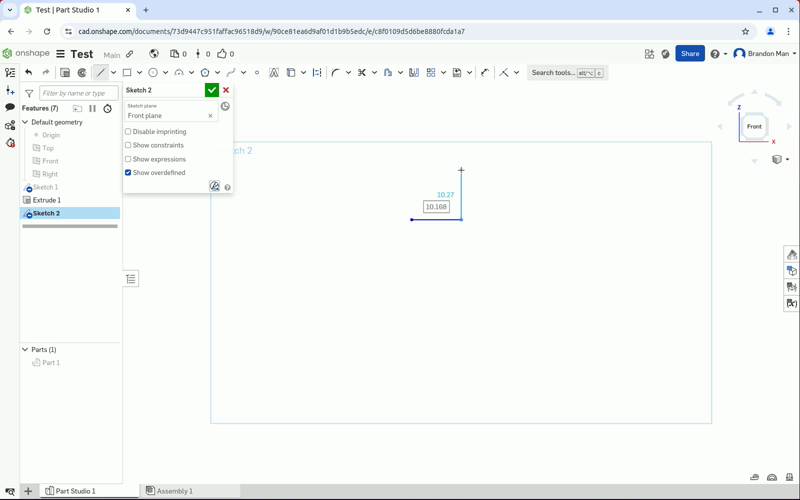
key_up(shift)
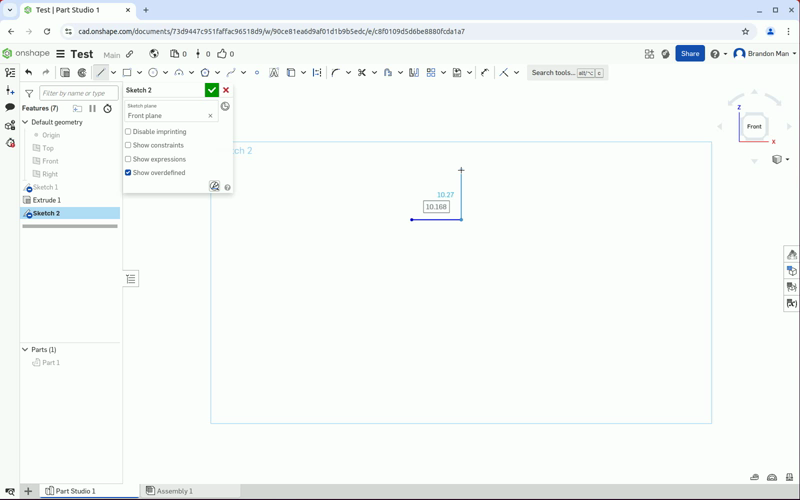
key_down(shift)
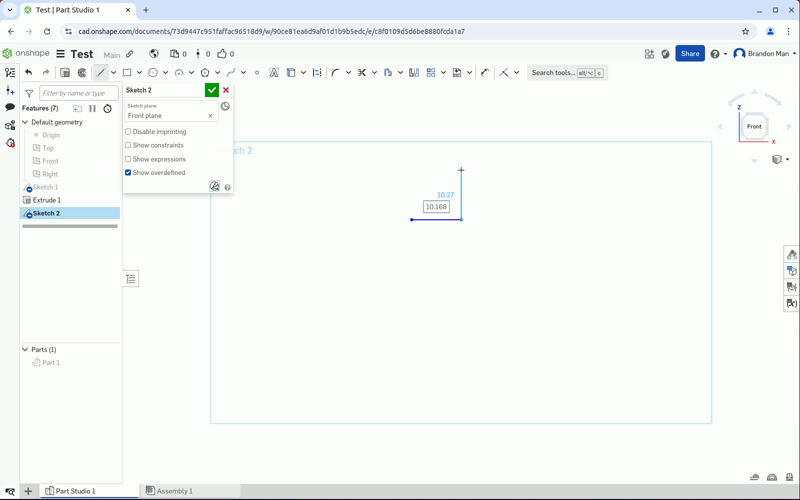
mouse_move(491, 169)
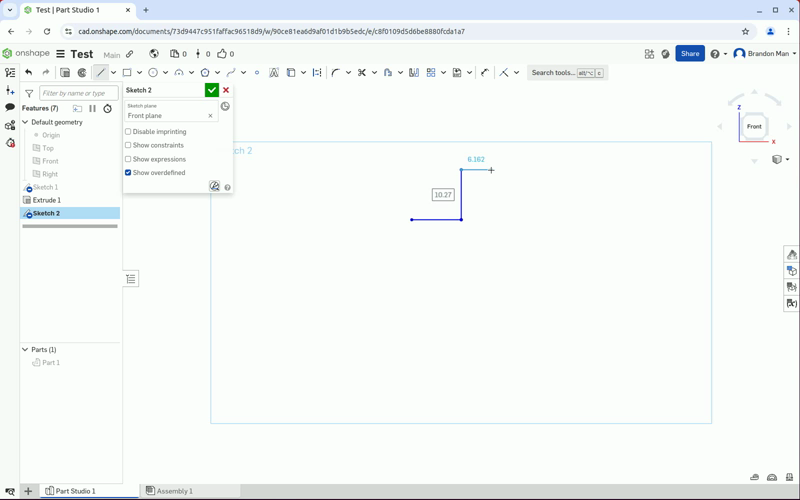
mouse_move(411, 169)
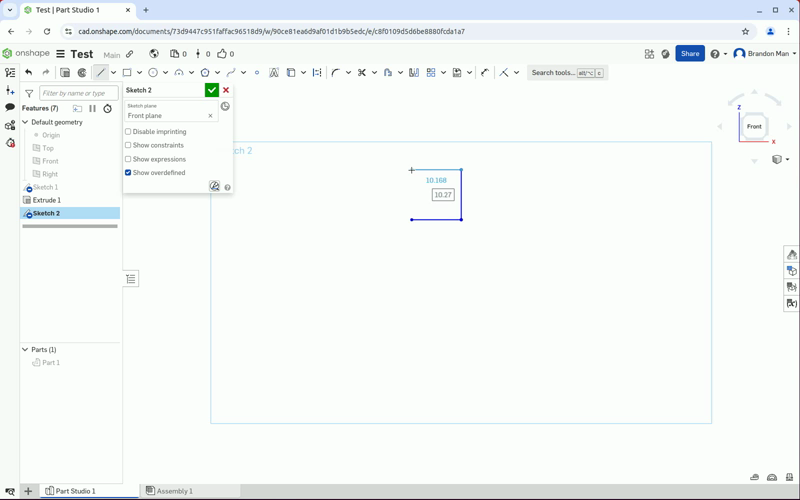
click(411, 169)
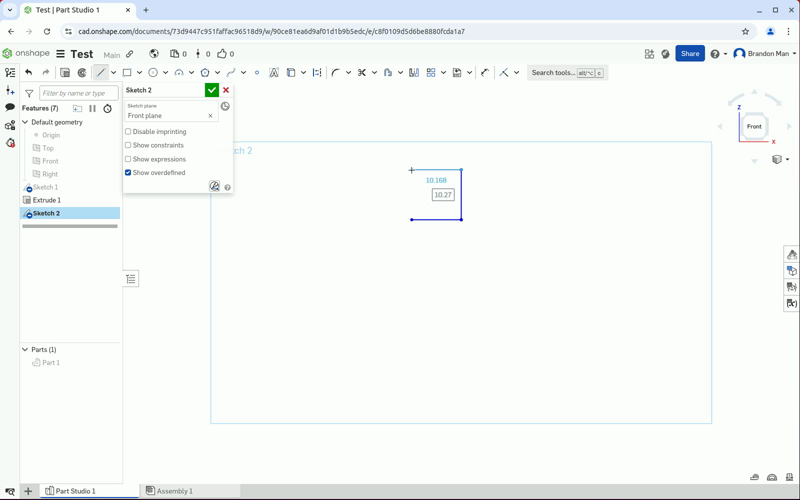
key_up(shift)
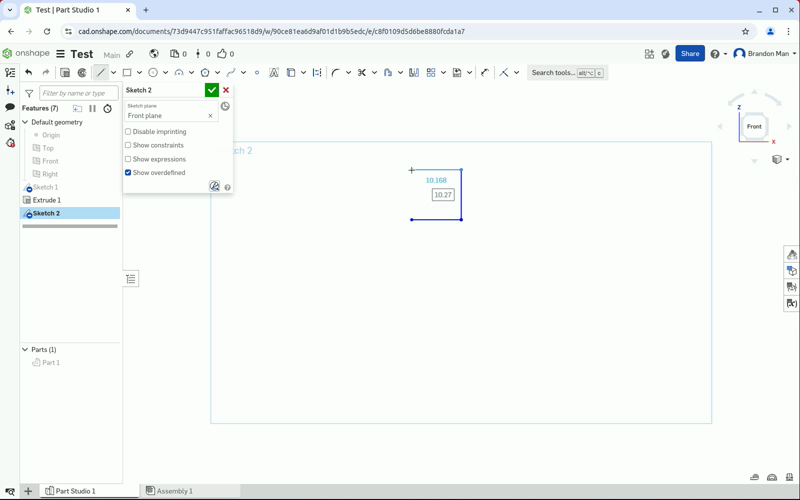
mouse_move(441, 169)
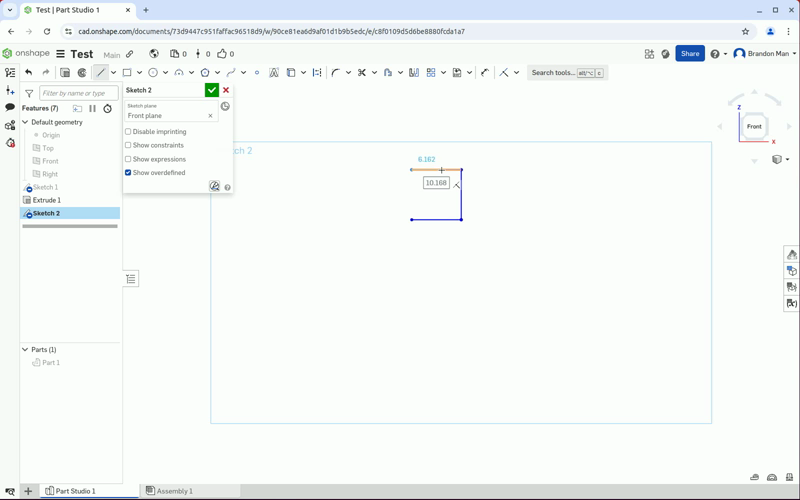
key_down(shift)
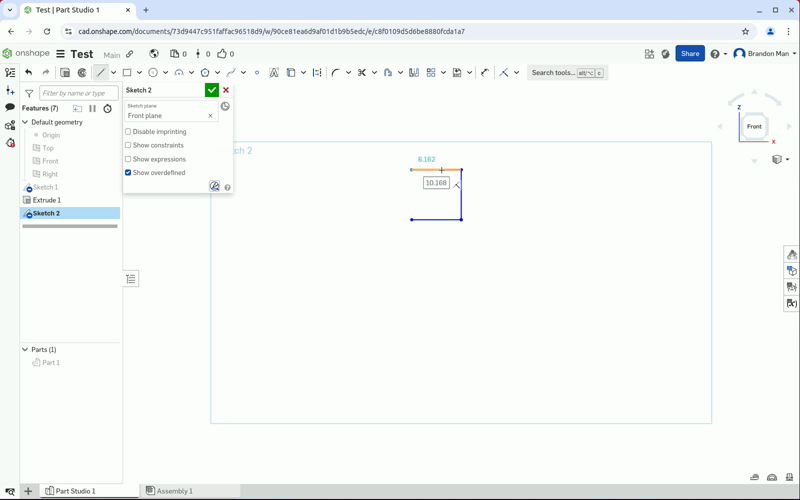
mouse_move(411, 219)
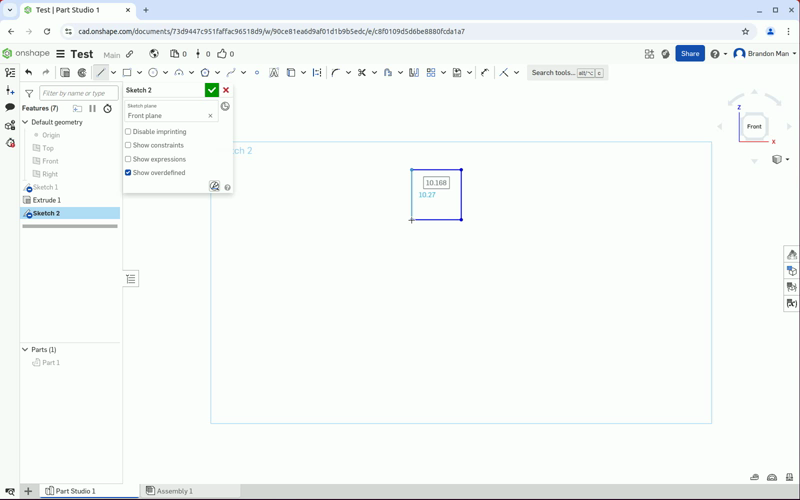
key_up(shift)
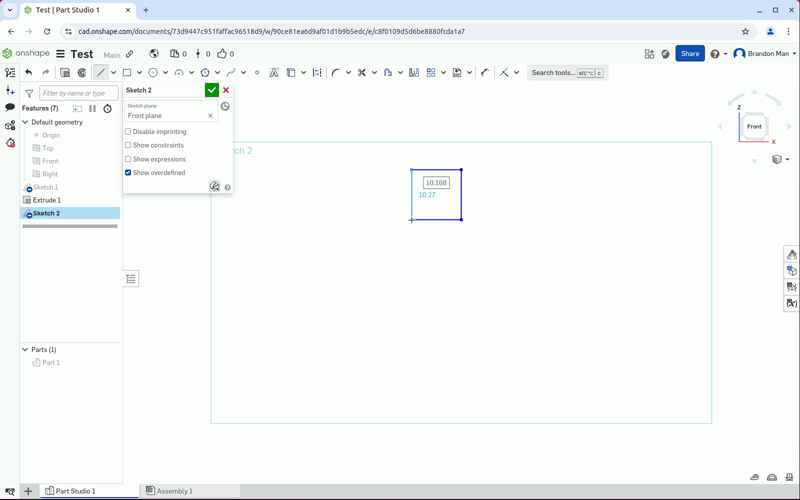
click(411, 219)
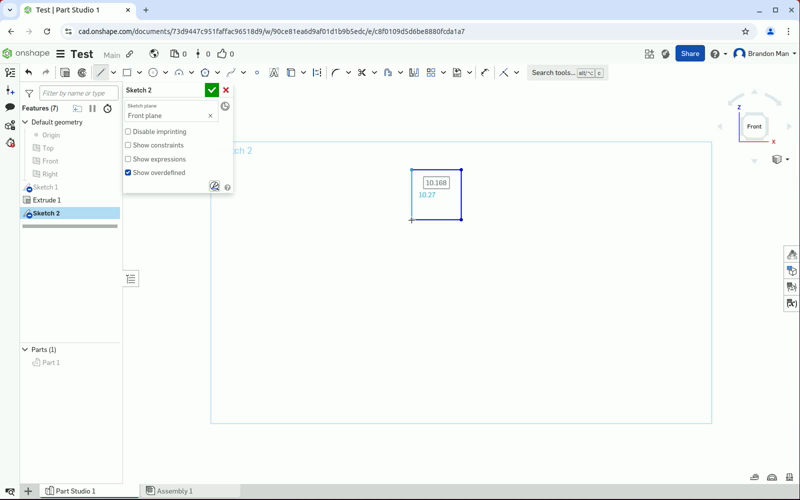
key(esc)
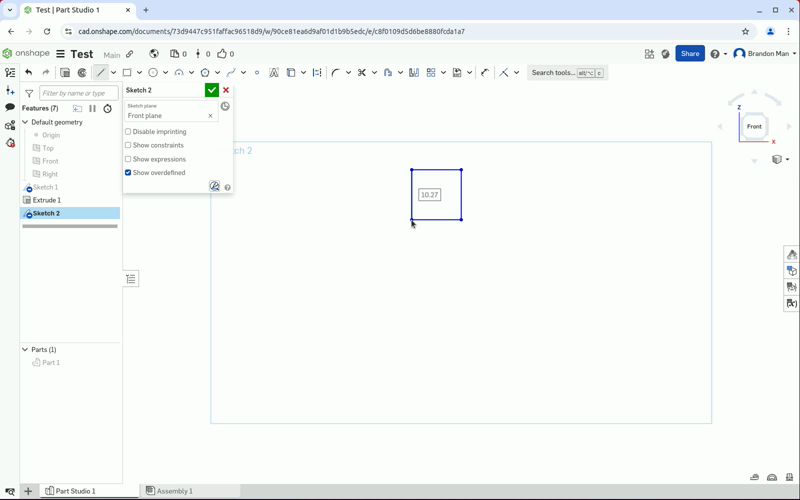
mouse_move(413, 197)
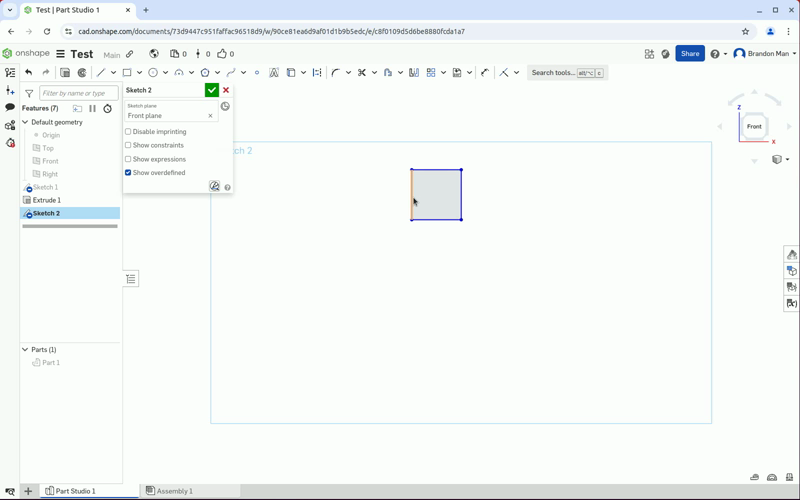
click(413, 197)
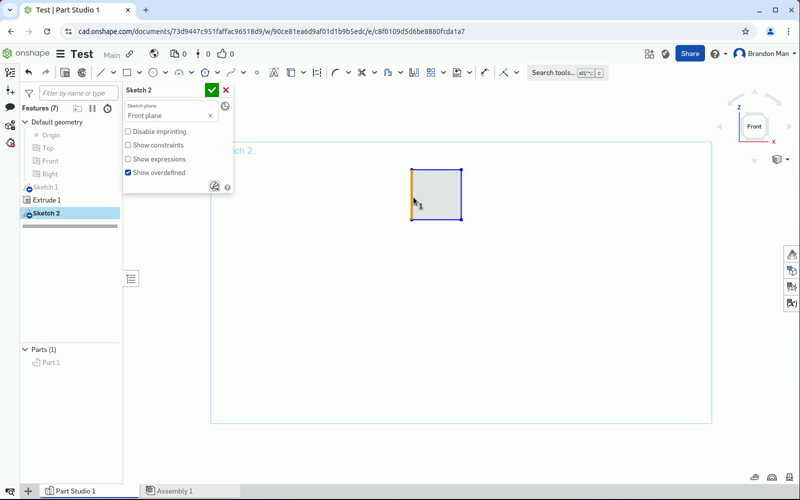
mouse_move(73, 352)
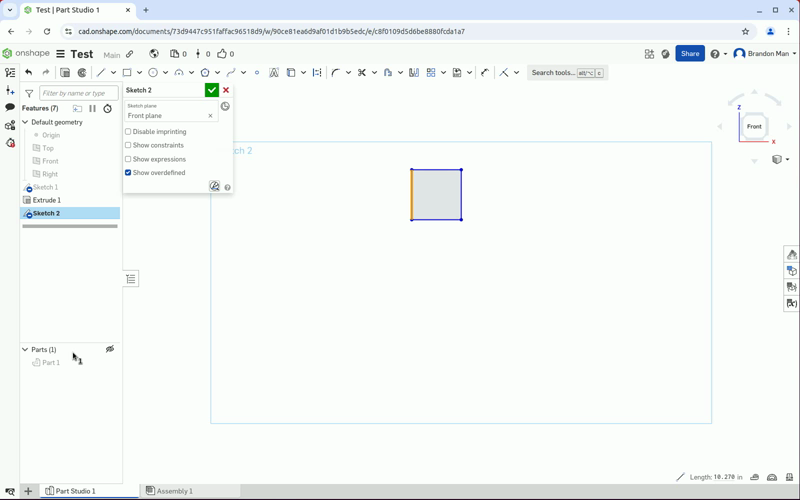
key(shift+y)
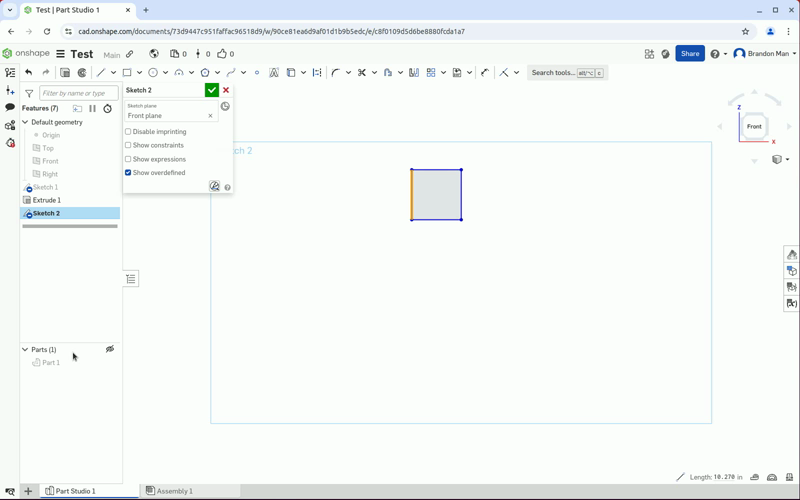
key(shift+e)
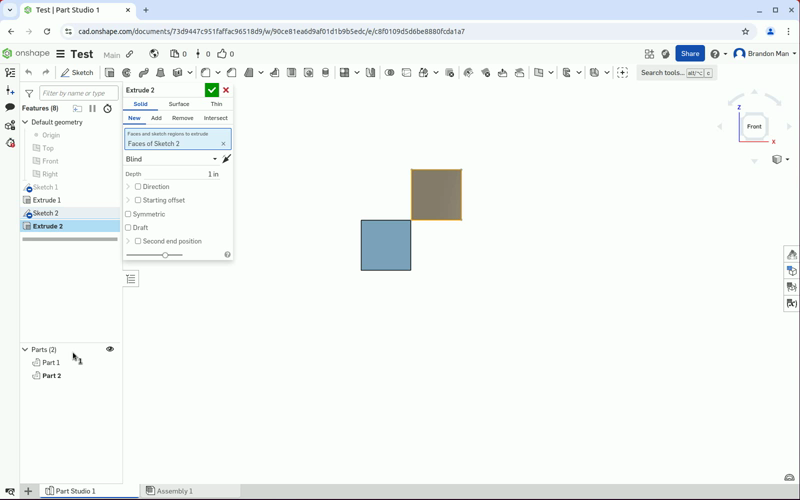
mouse_move(143, 106)
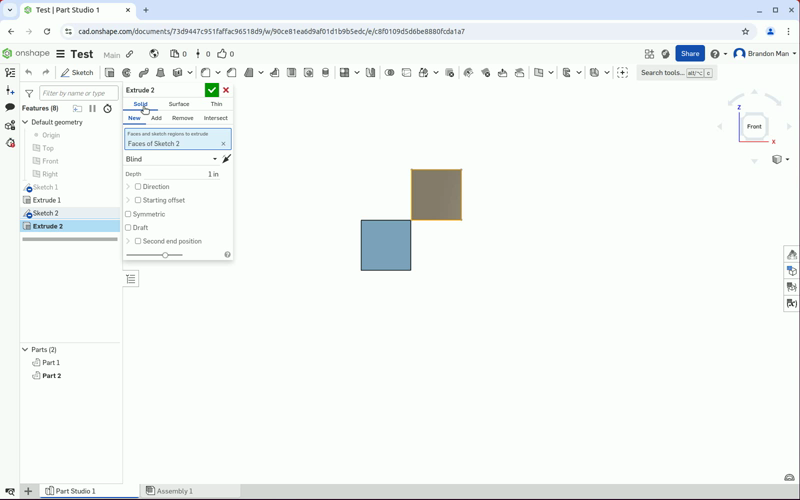
click(143, 106)
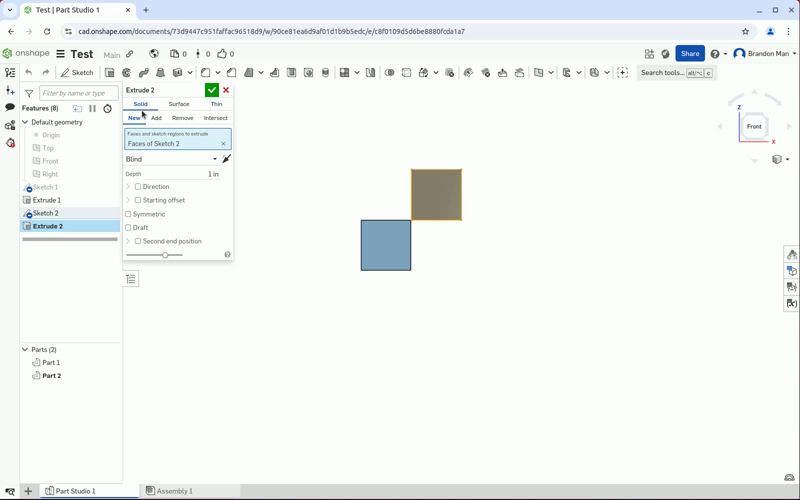
mouse_move(137, 120)
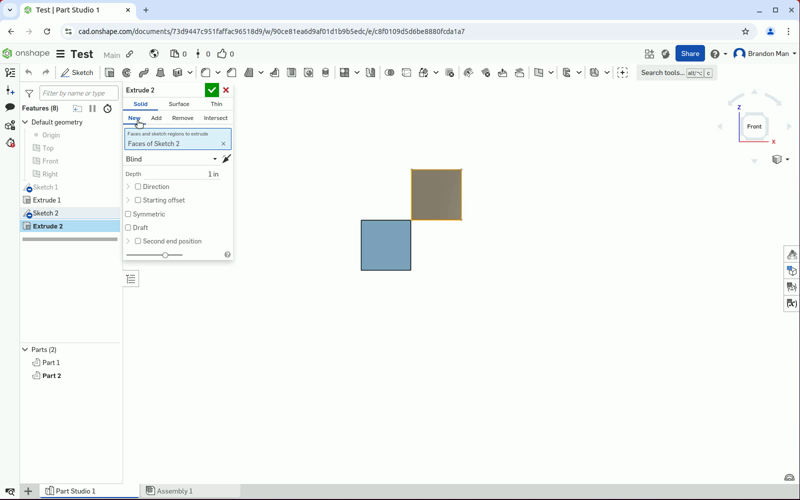
click(137, 120)
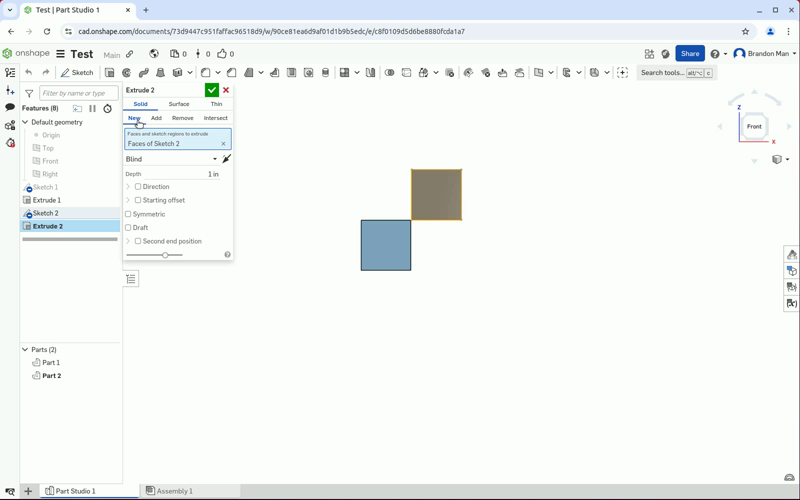
key(tab, 4)
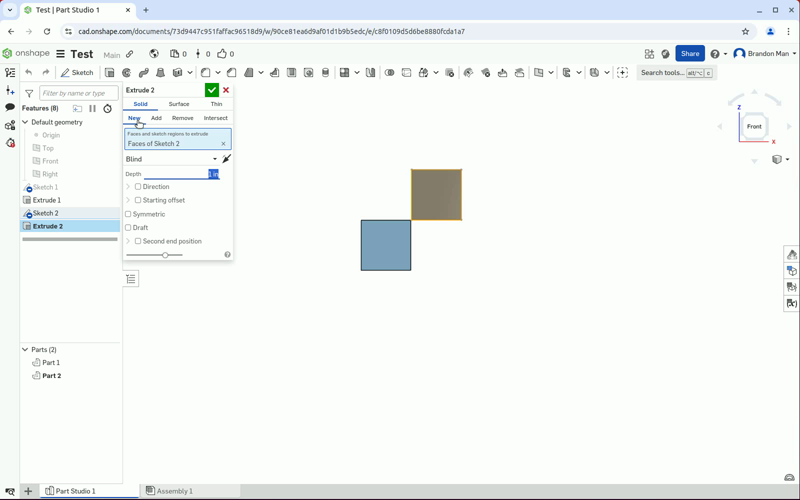
text(8.425)
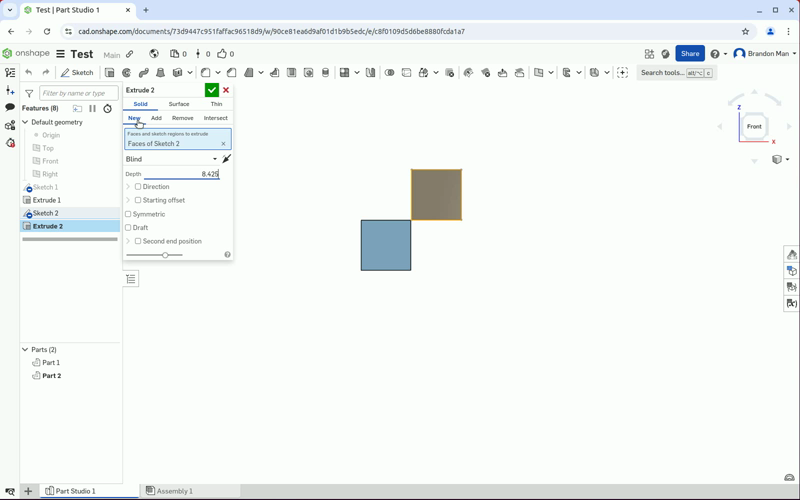
key(enter)
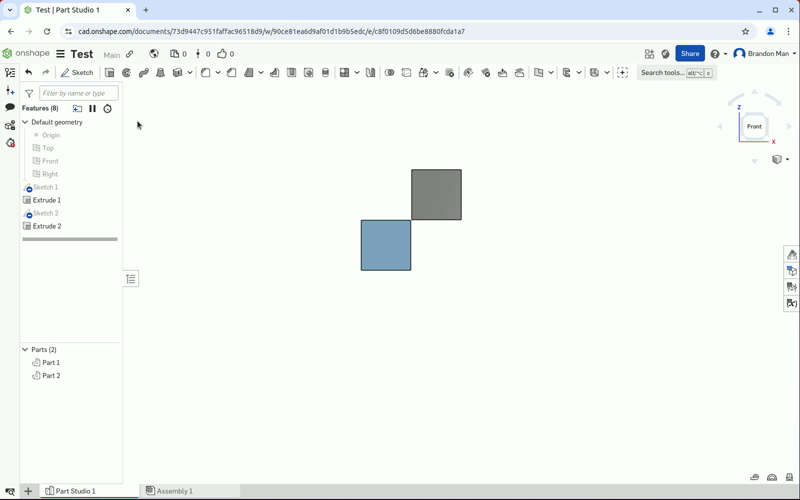
key(shift+h)
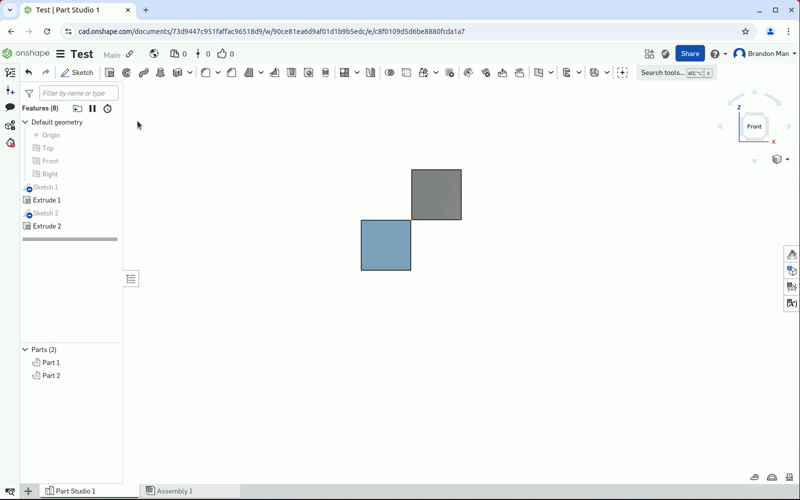
key(shift+h)
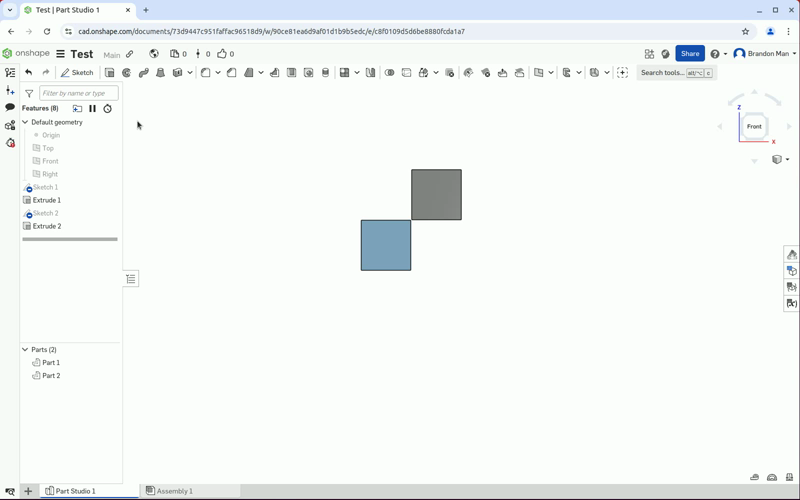
mouse_move(73, 189)
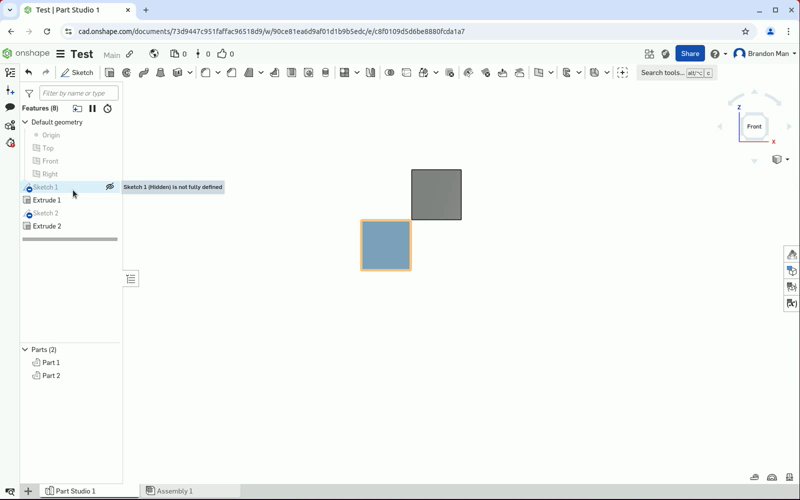
click(73, 189)
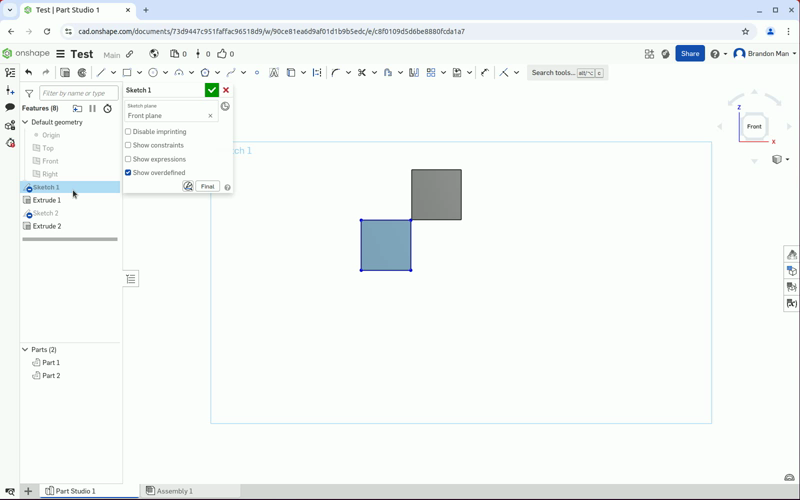
mouse_move(229, 92)
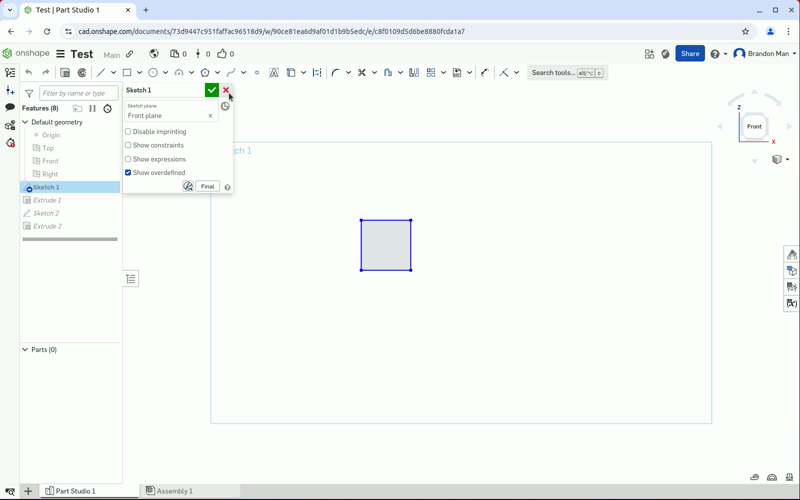
click(229, 92)
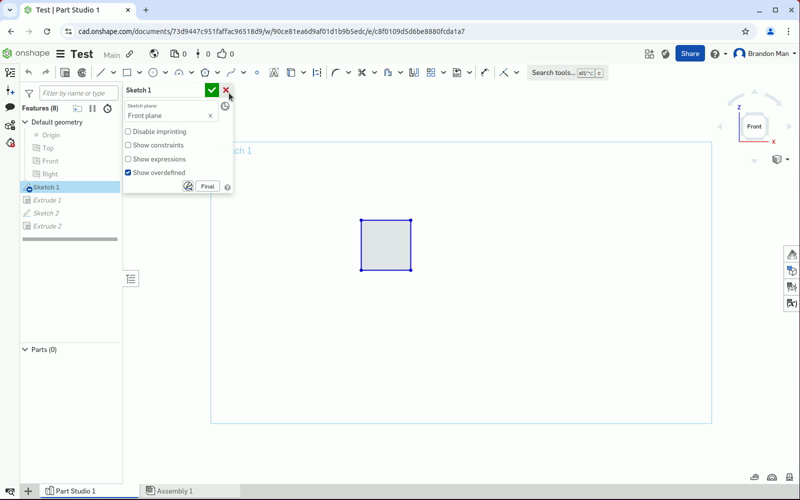
key(shift+s)
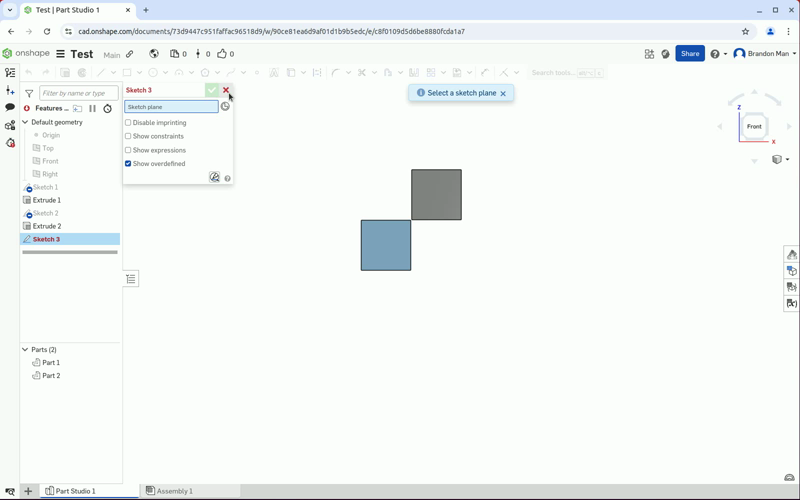
mouse_move(73, 163)
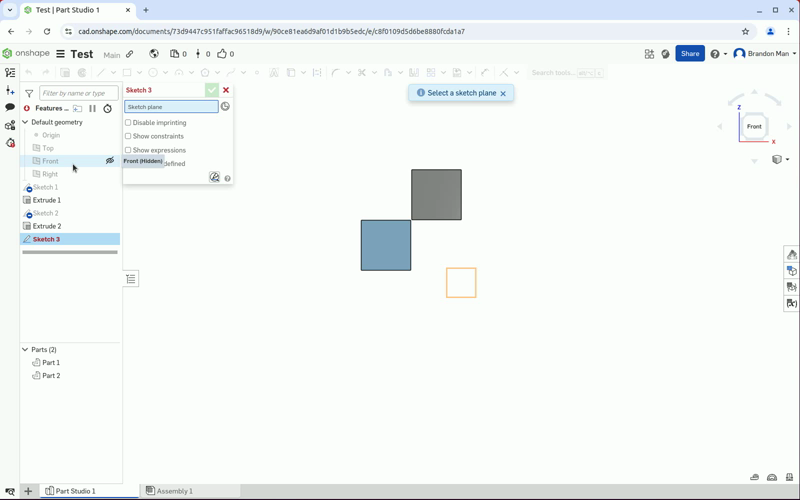
click(73, 163)
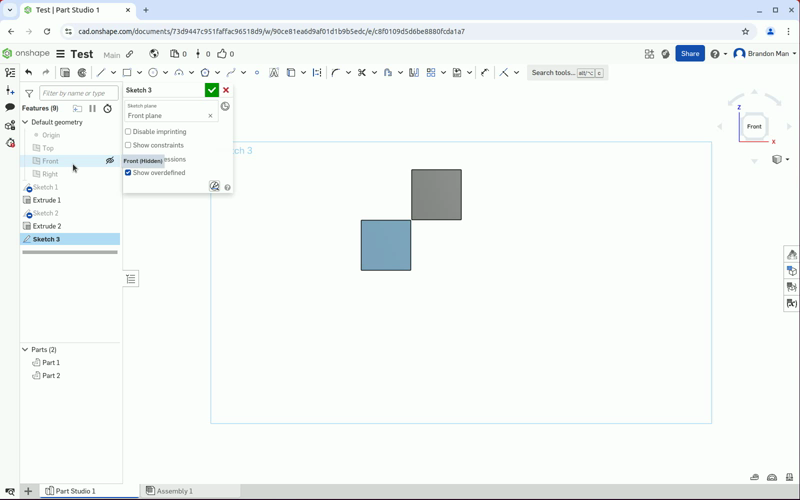
mouse_move(73, 352)
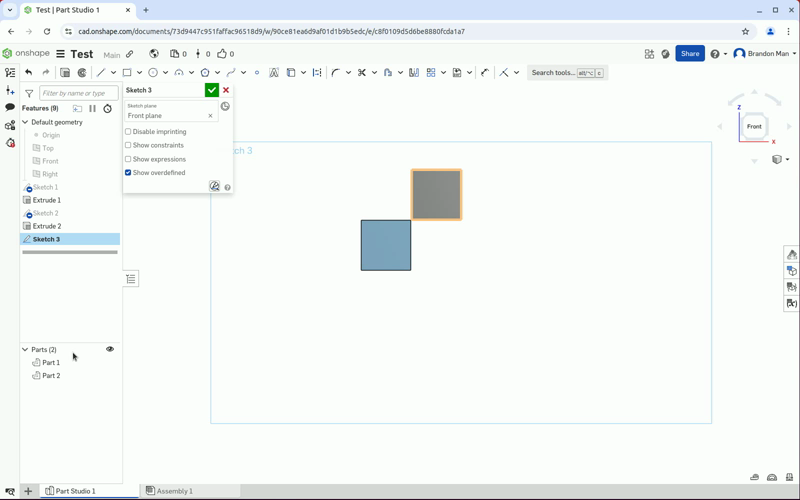
key(y)
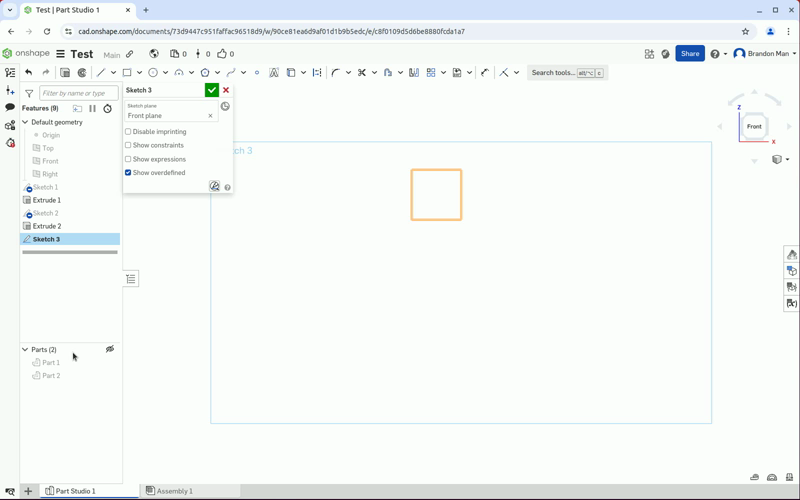
key(l)
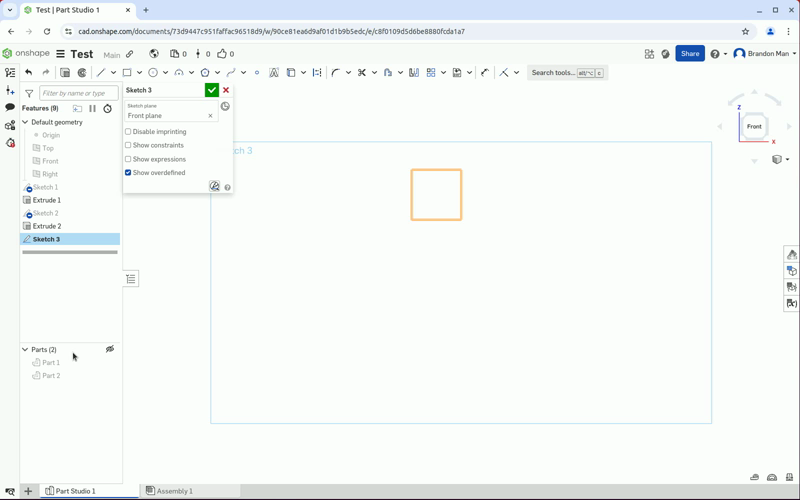
key_down(shift)
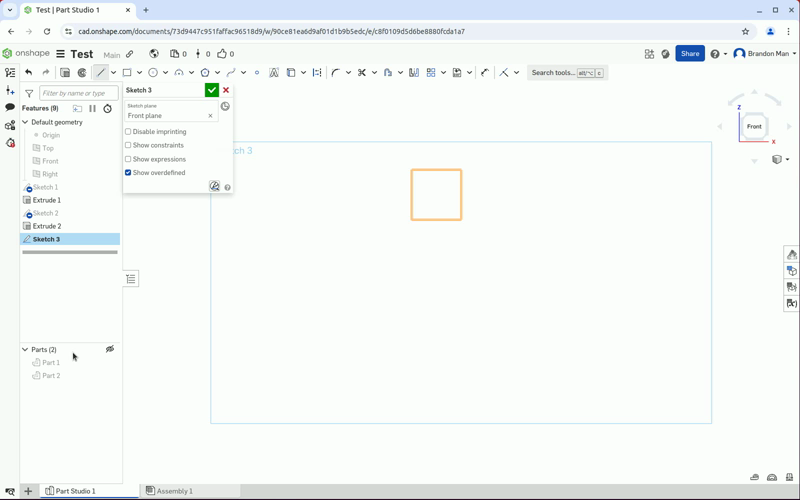
mouse_move(411, 319)
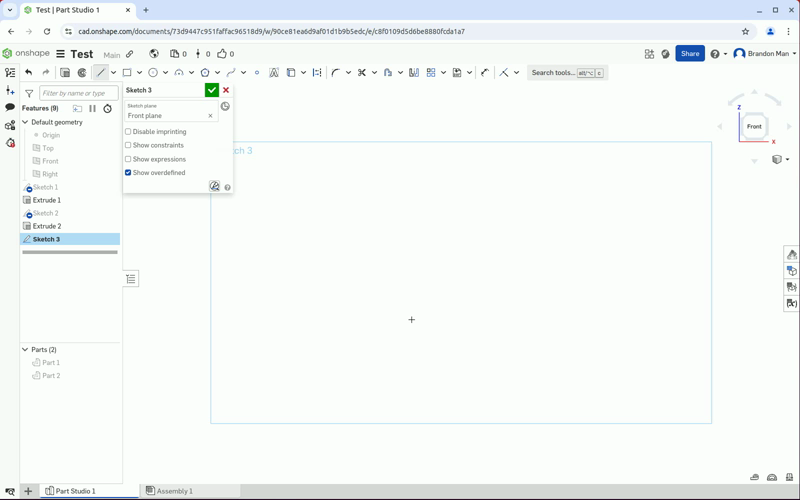
click(411, 319)
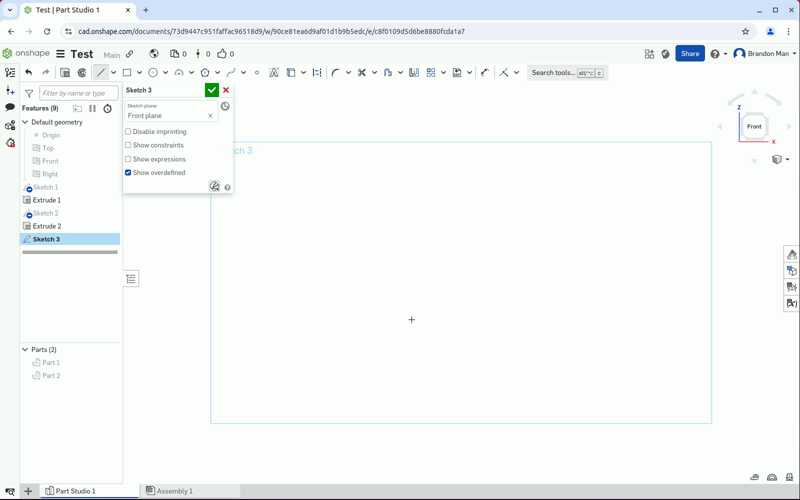
key_up(shift)
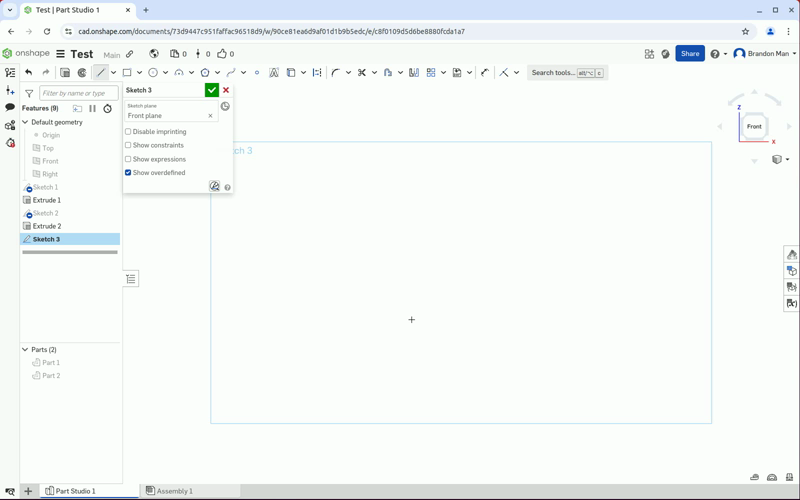
key_down(shift)
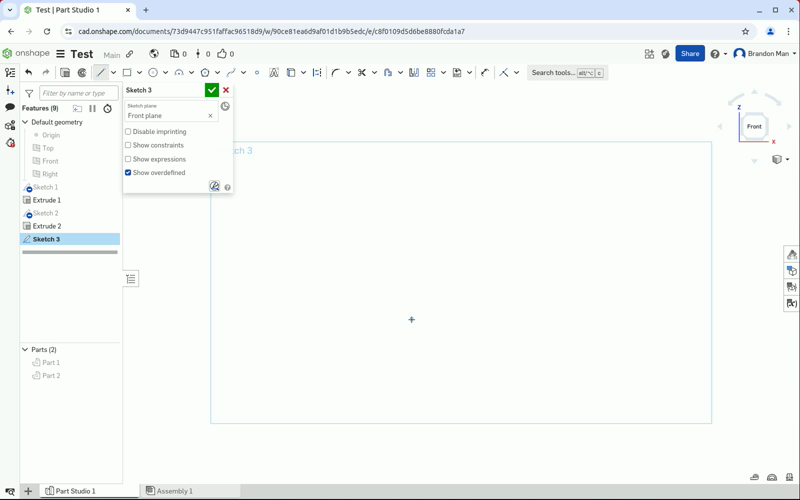
mouse_move(441, 319)
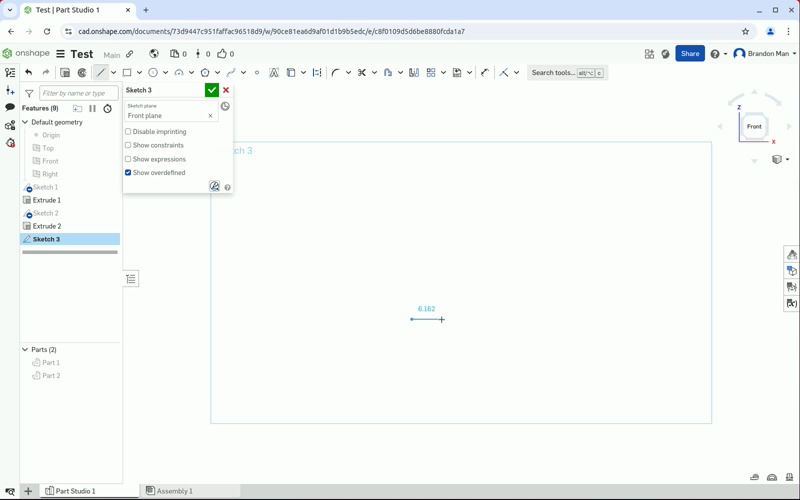
mouse_move(461, 319)
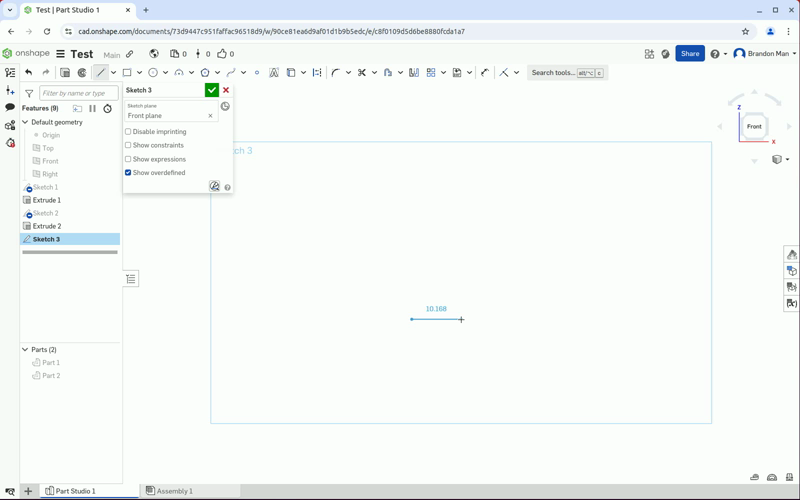
click(461, 319)
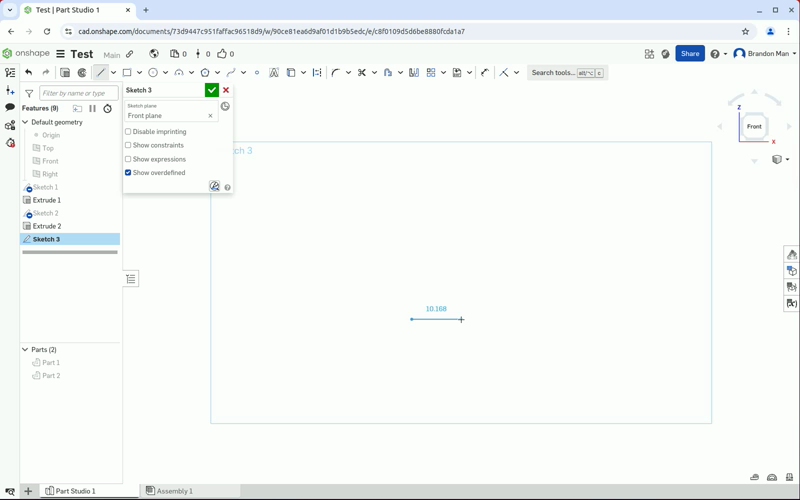
key_up(shift)
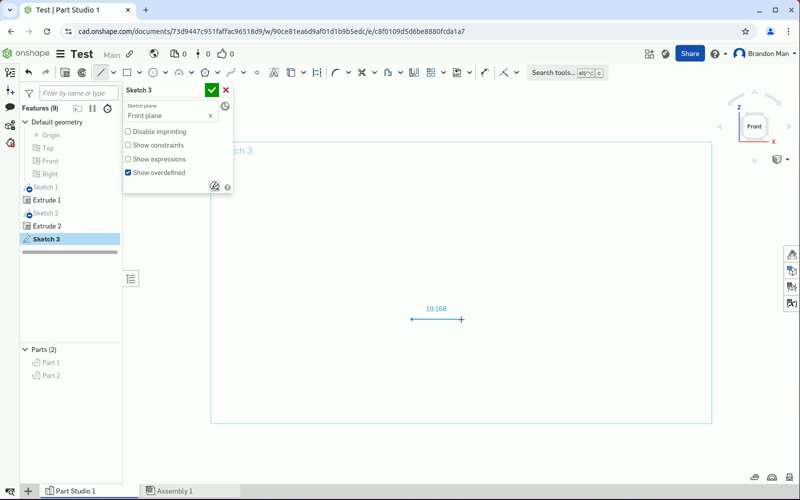
key_down(shift)
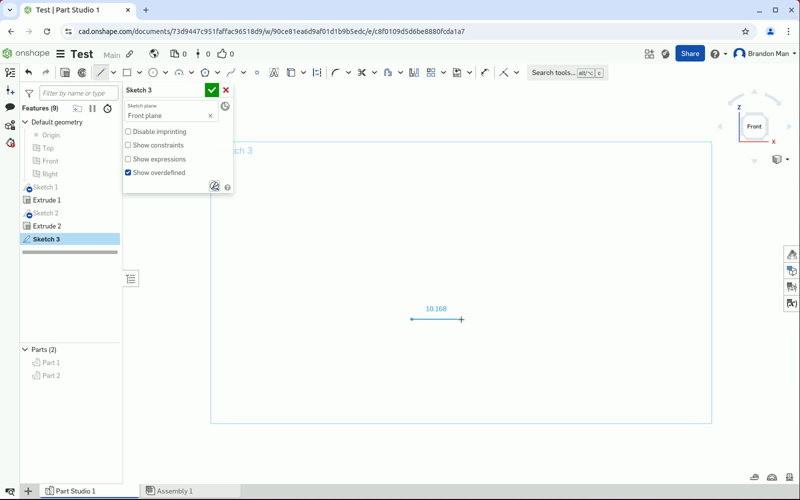
mouse_move(491, 319)
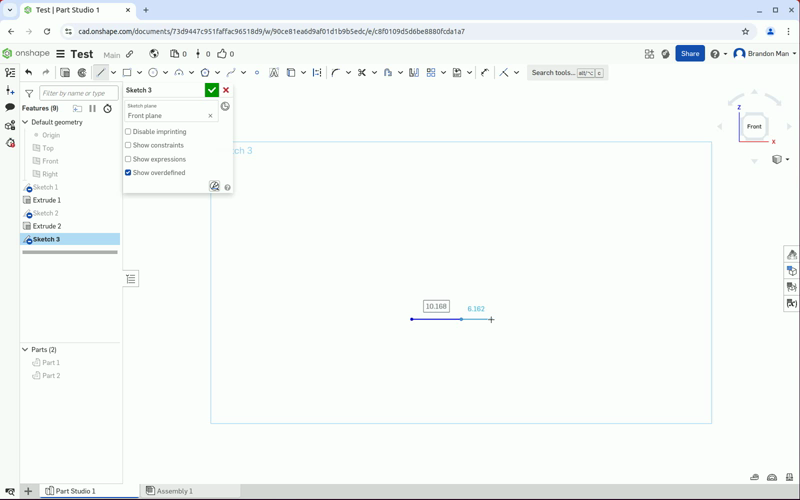
mouse_move(461, 269)
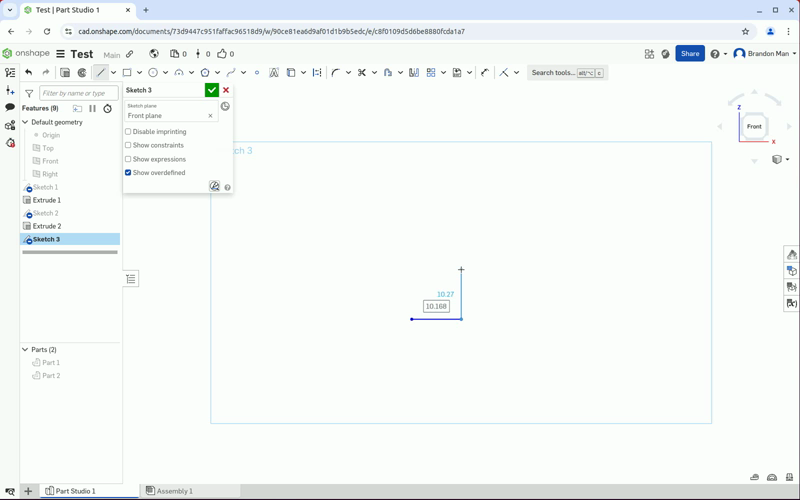
click(461, 269)
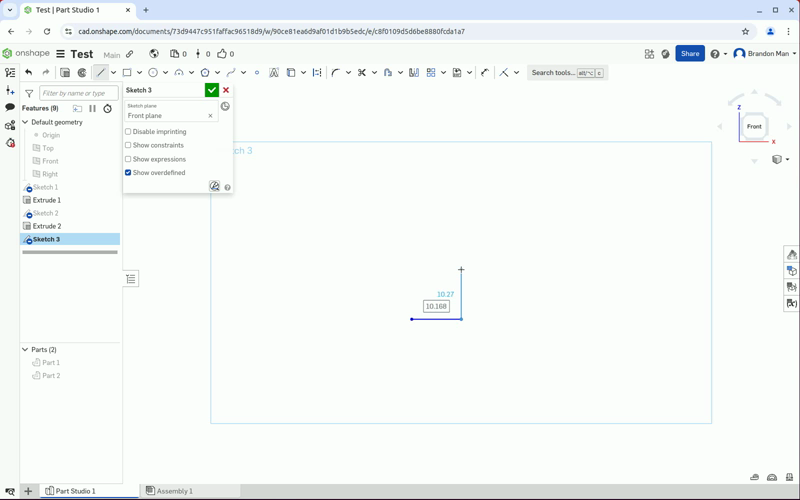
key_up(shift)
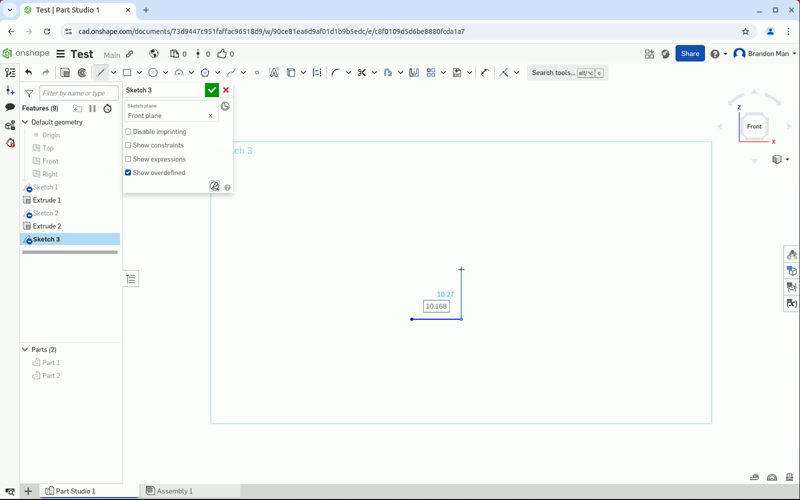
key_down(shift)
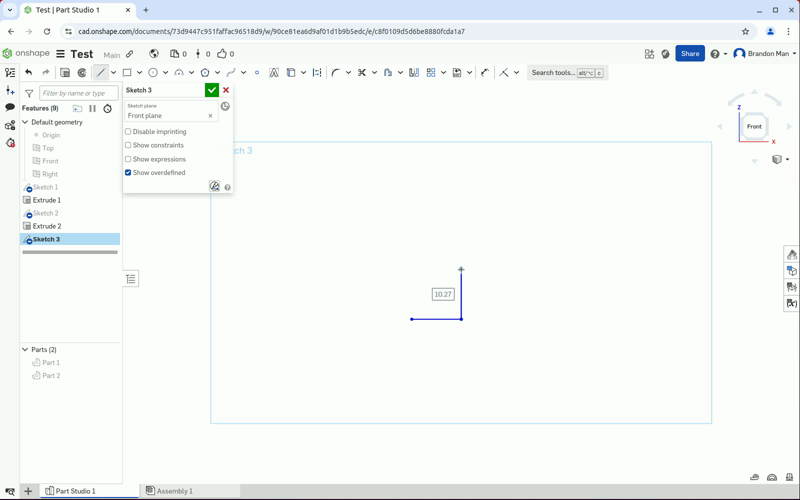
mouse_move(491, 269)
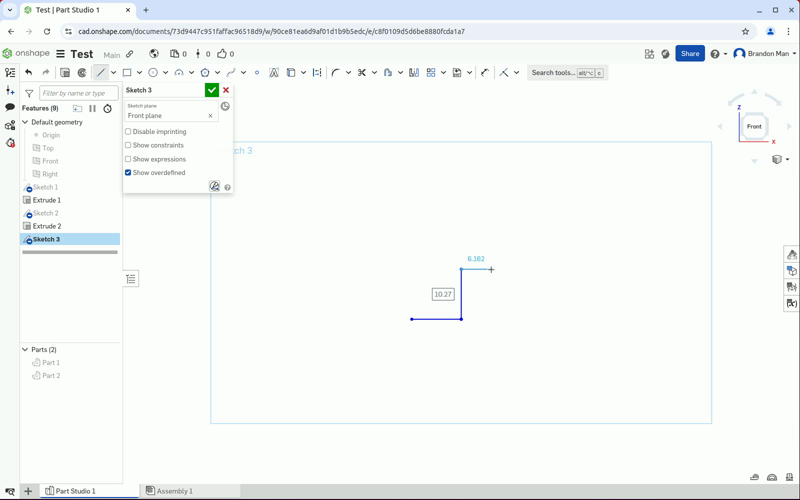
mouse_move(411, 269)
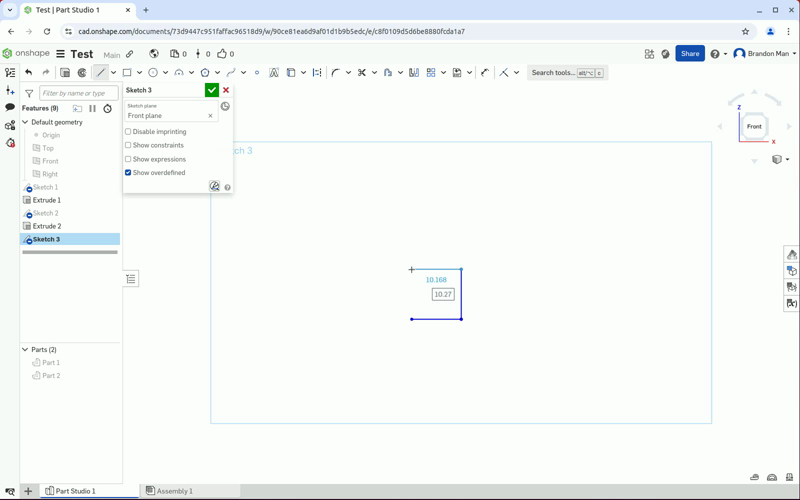
click(411, 269)
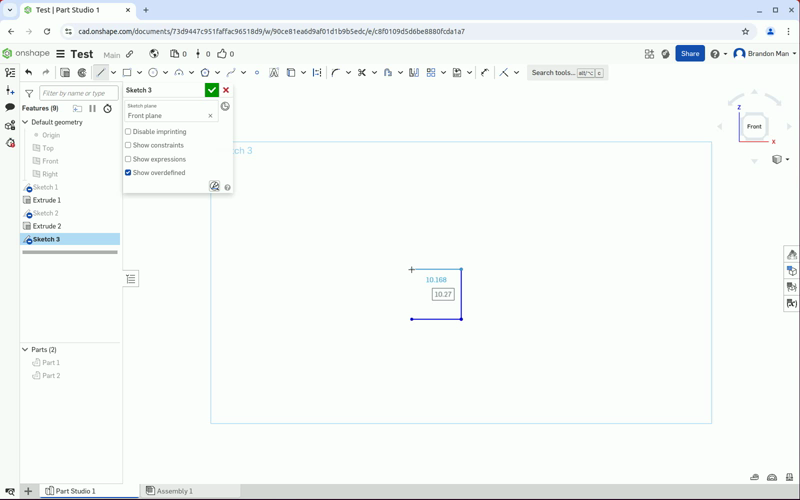
key_up(shift)
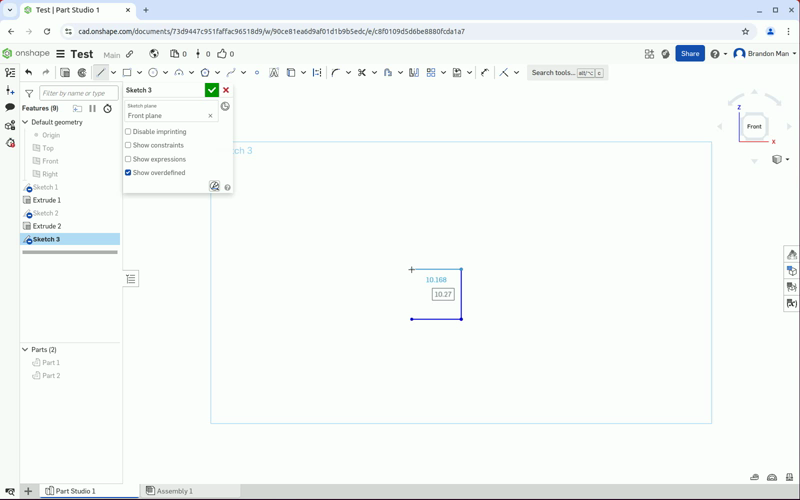
mouse_move(441, 269)
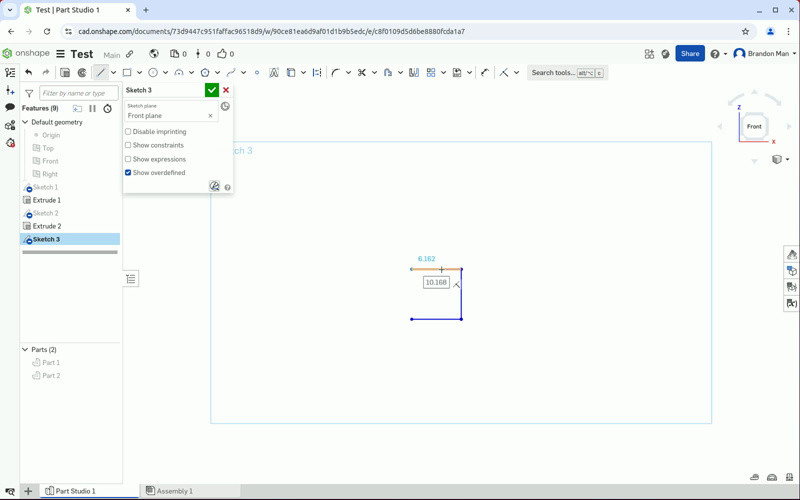
key_down(shift)
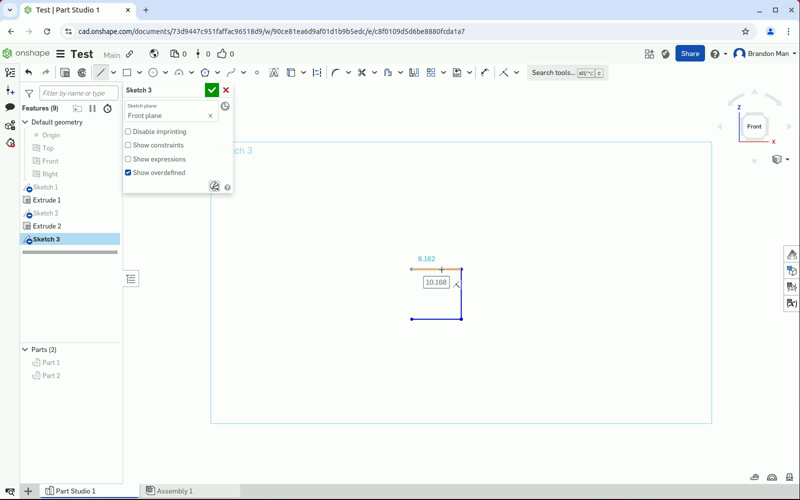
mouse_move(411, 319)
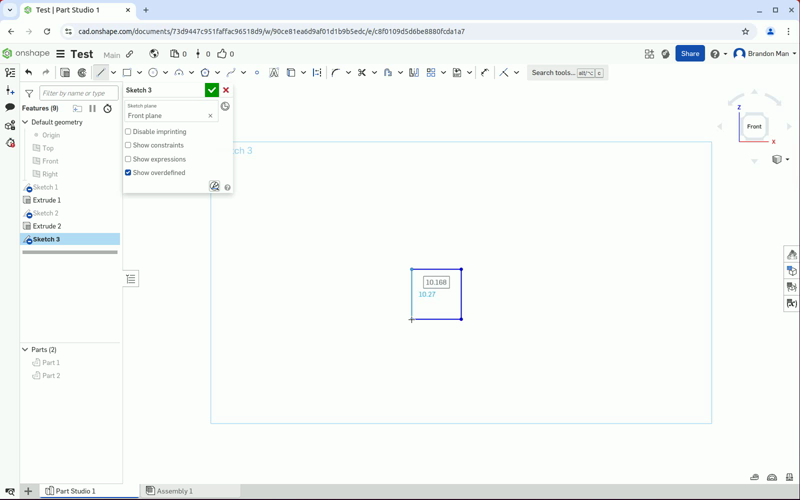
key_up(shift)
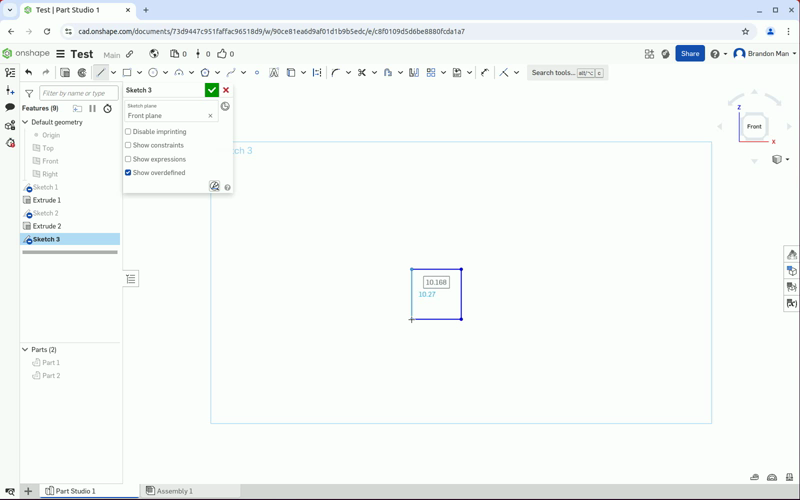
click(411, 319)
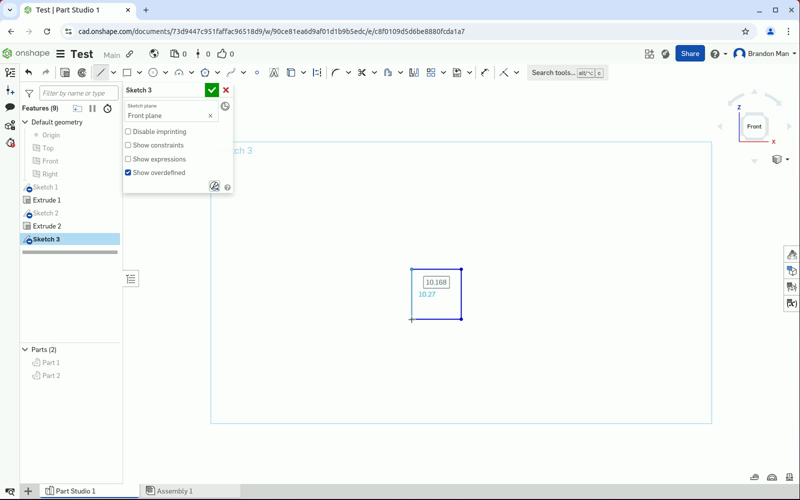
key(esc)
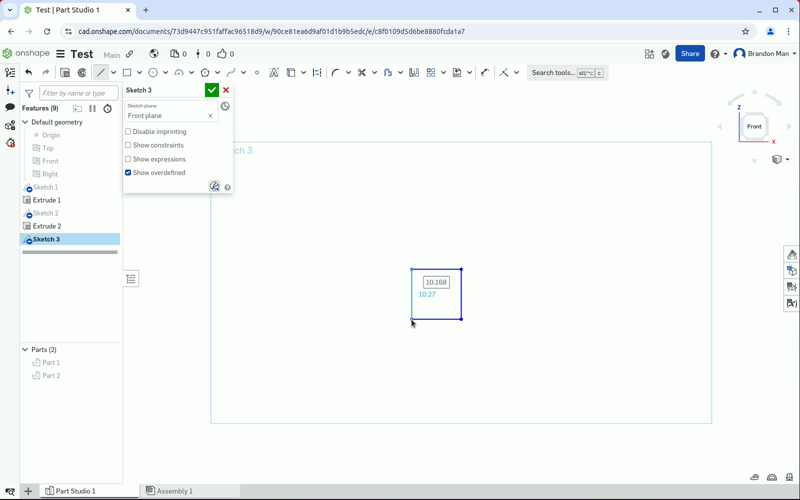
mouse_move(451, 280)
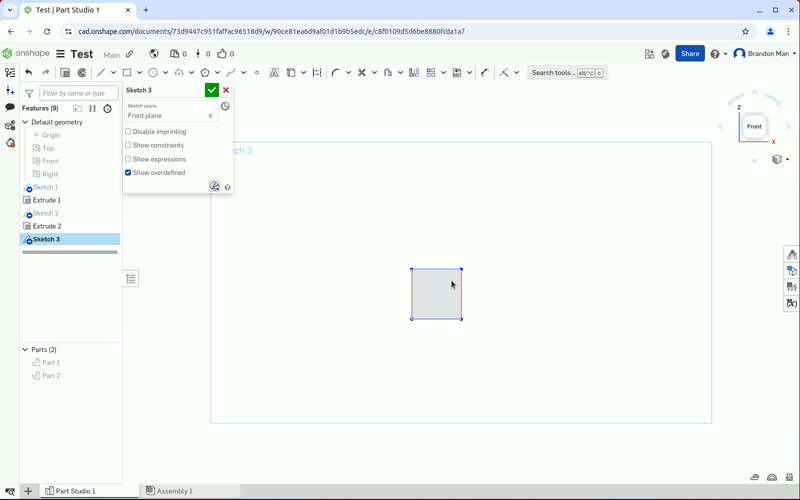
click(451, 280)
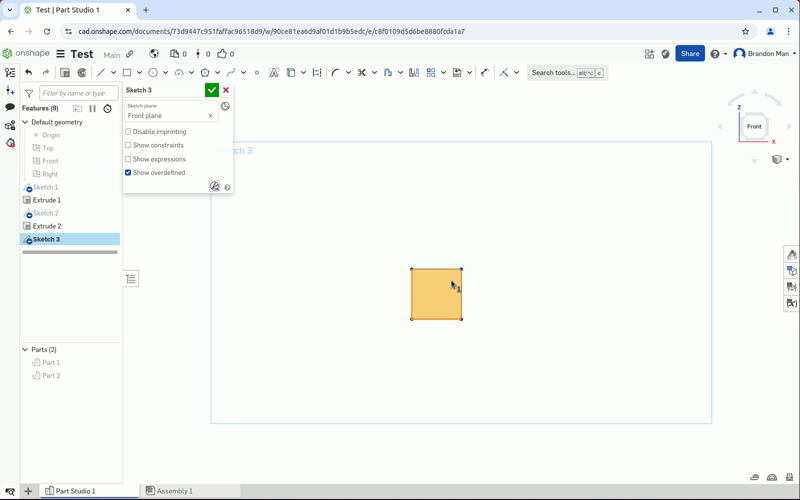
mouse_move(73, 352)
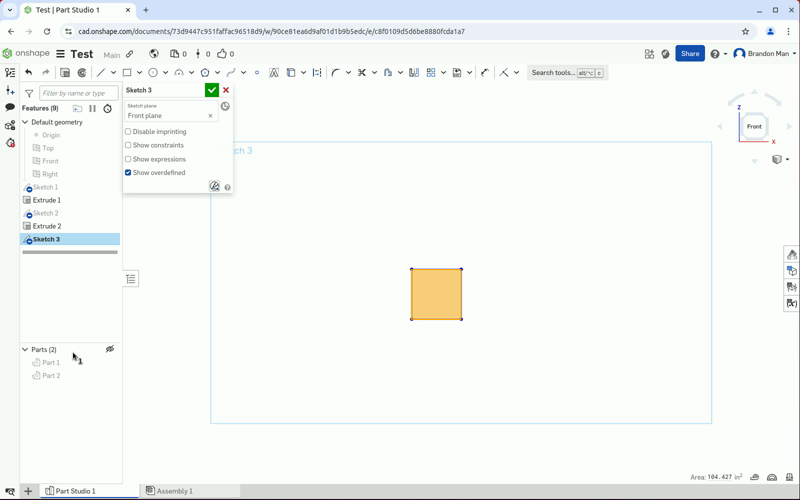
key(shift+y)
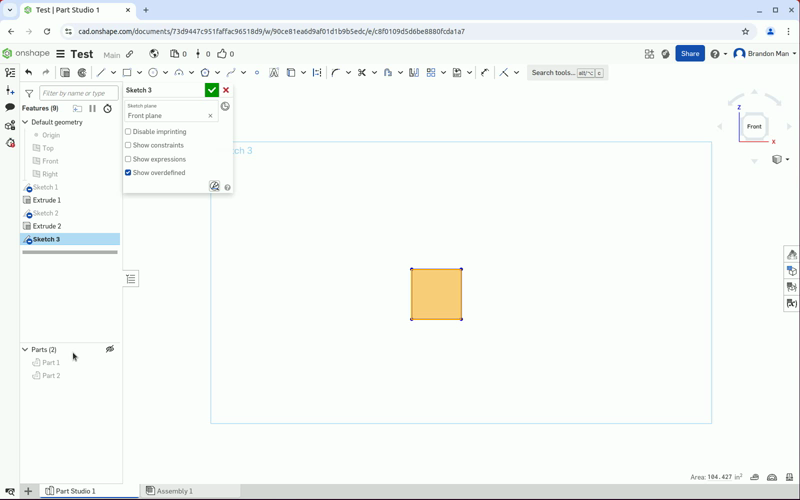
key(shift+e)
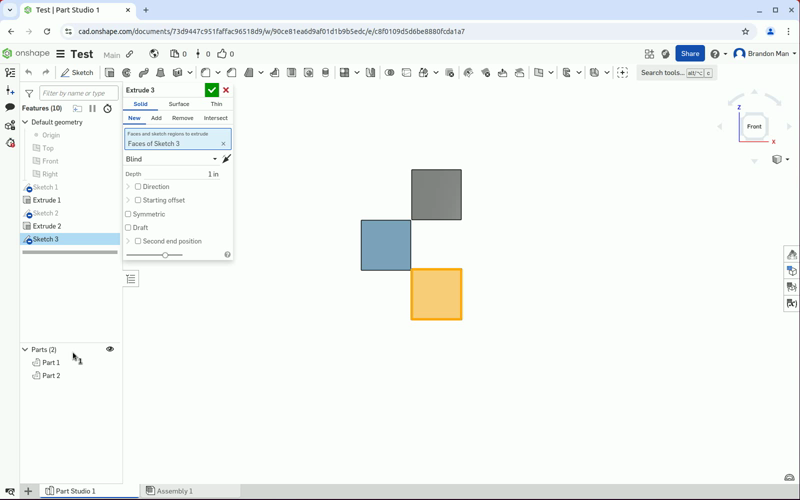
mouse_move(143, 106)
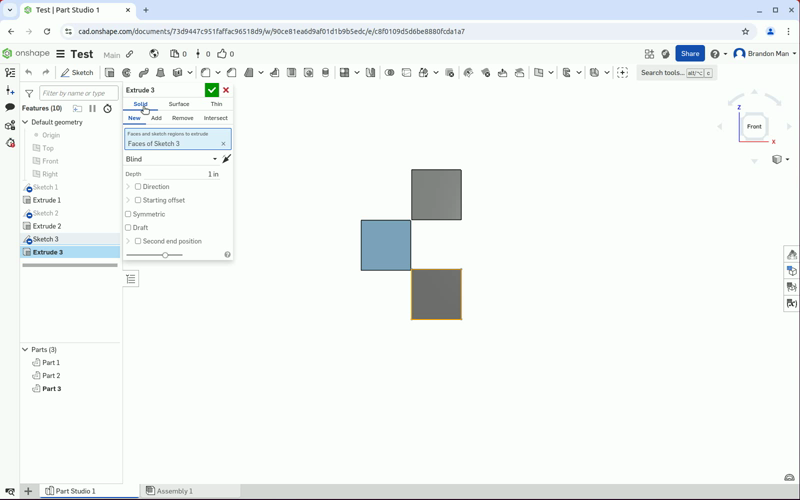
click(143, 106)
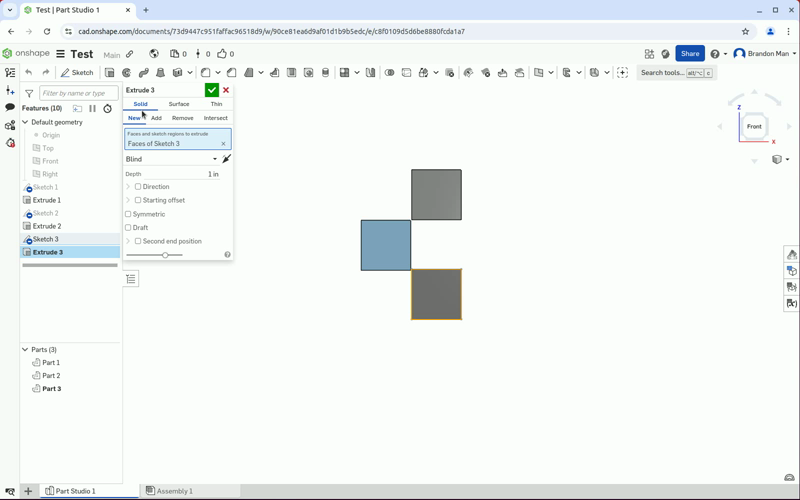
mouse_move(137, 120)
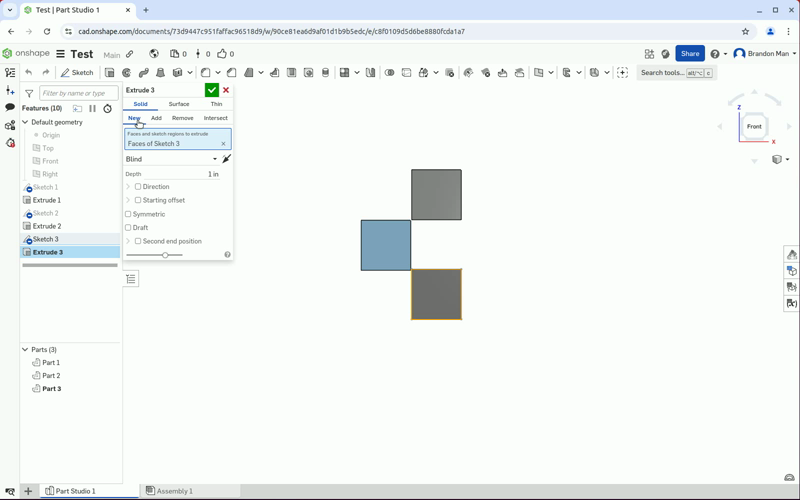
click(137, 120)
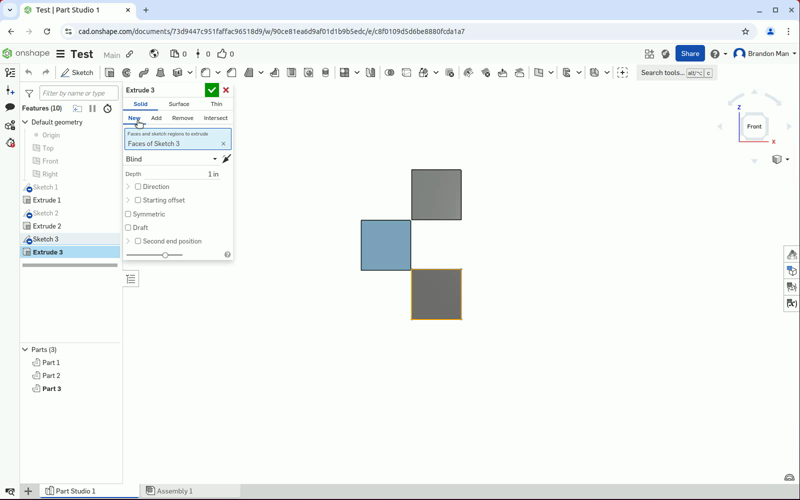
key(tab, 4)
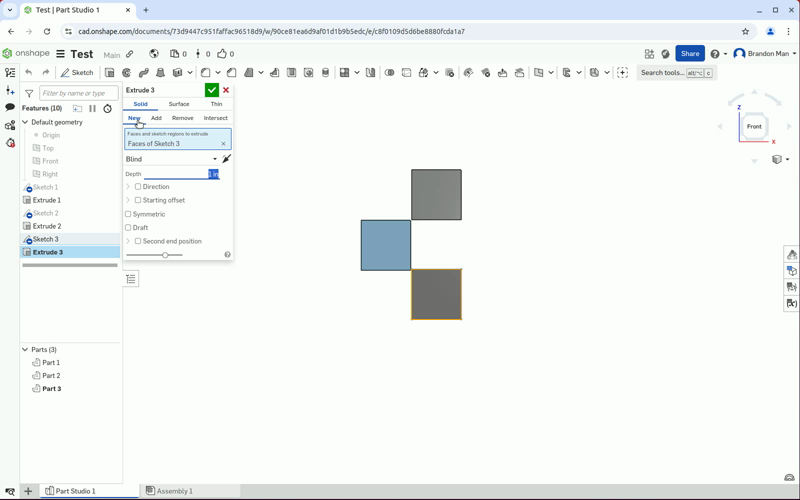
text(8.425)
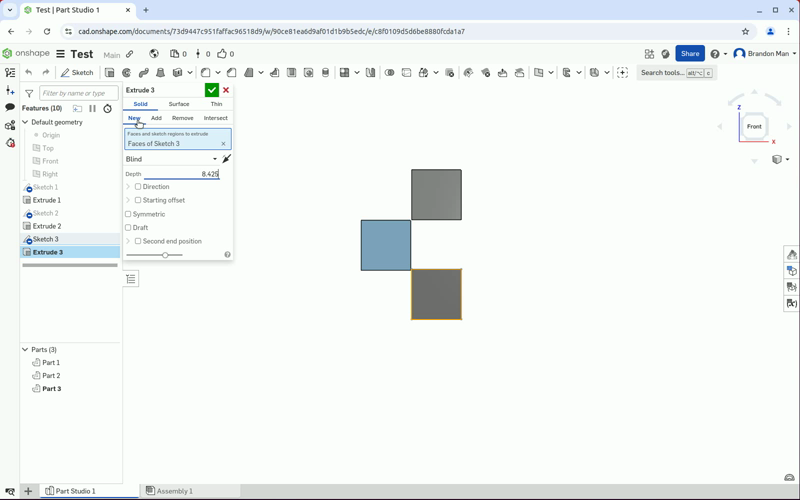
key(enter)
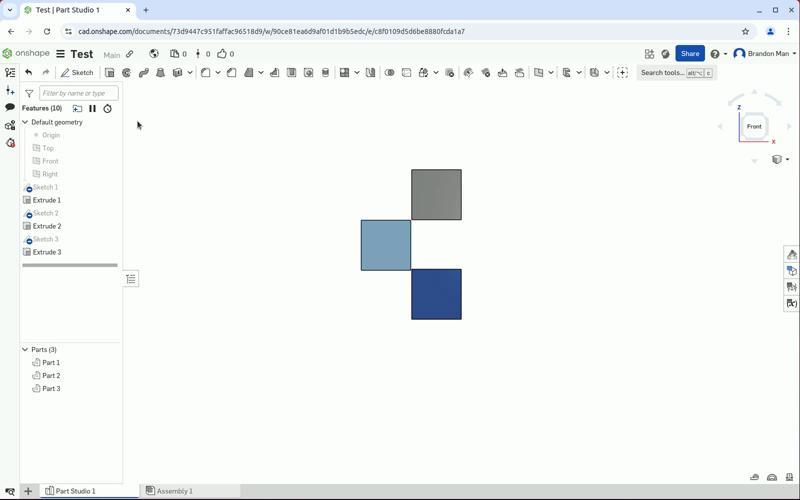
key(shift+h)
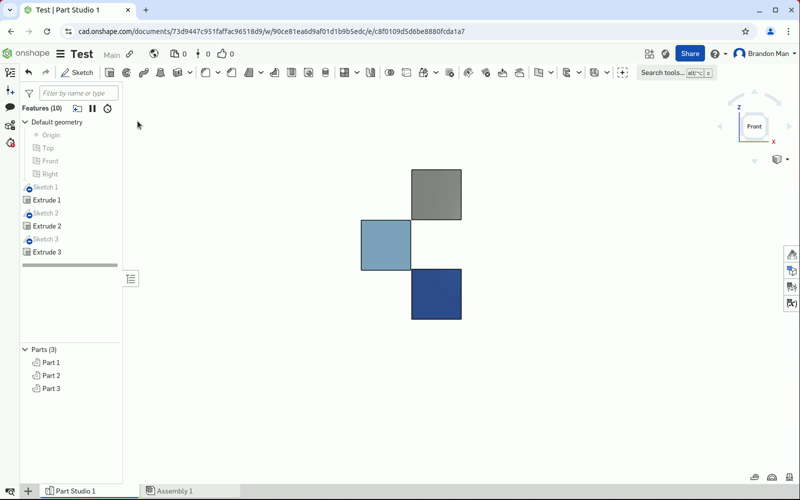
key(shift+h)
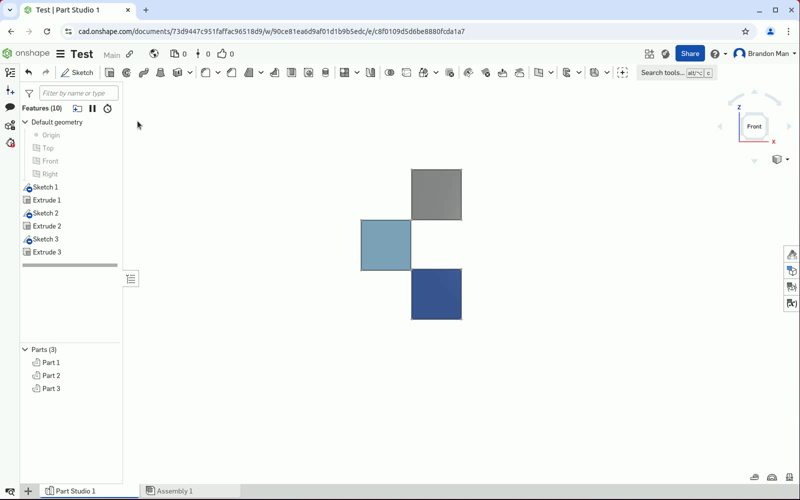
key(shift+7)
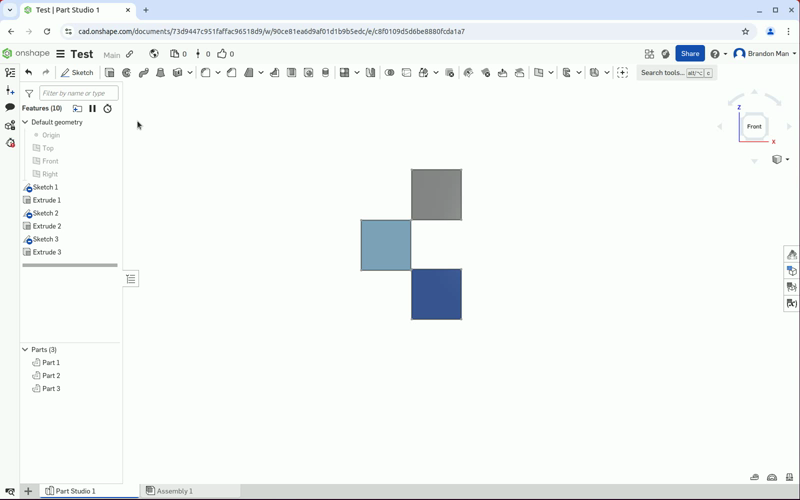
key(left, 2)
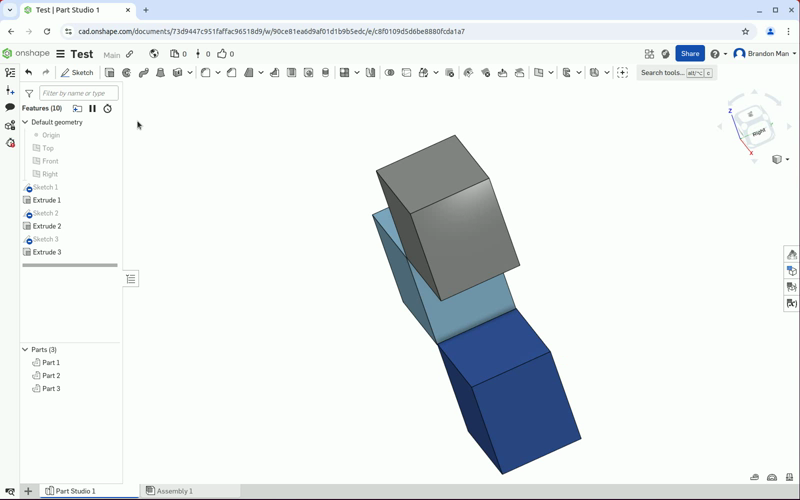
key(down, 2)
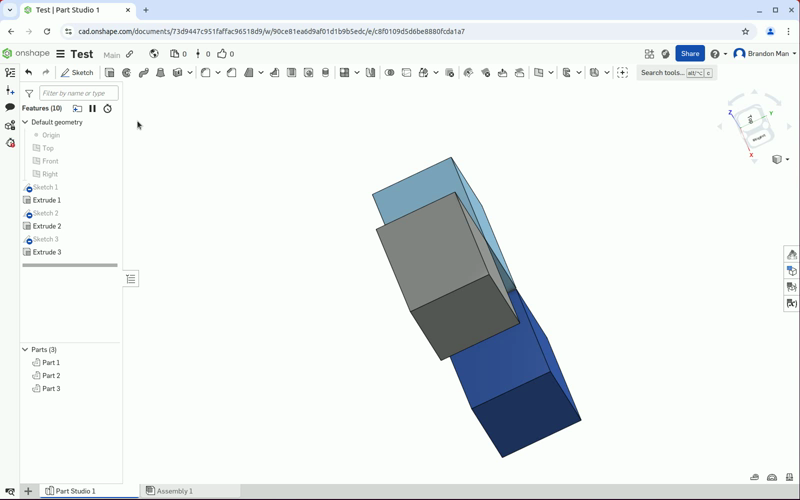
key(up, 2)
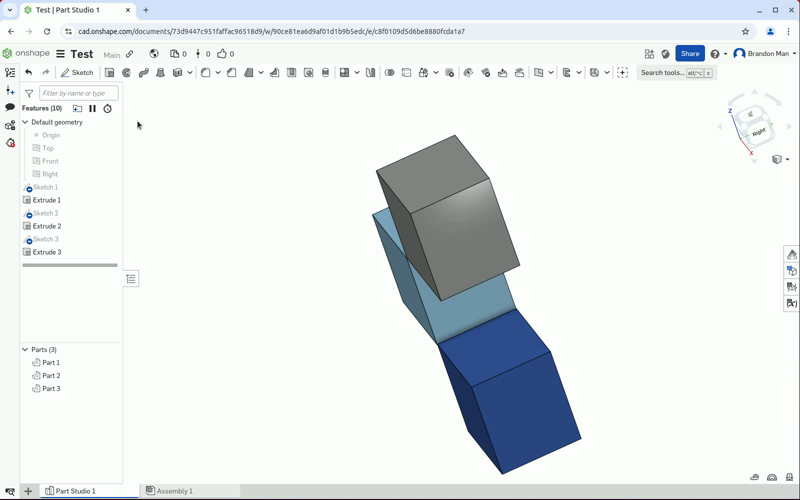
key(right, 2)
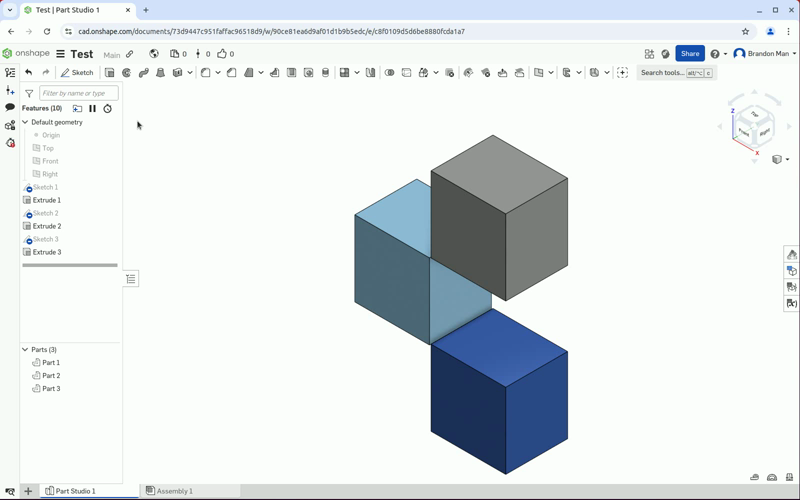
mouse_move(73, 189)
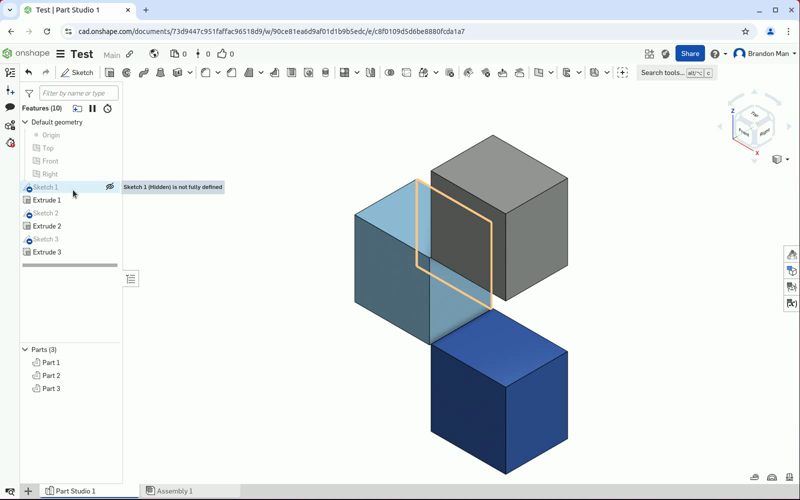
click(73, 189)